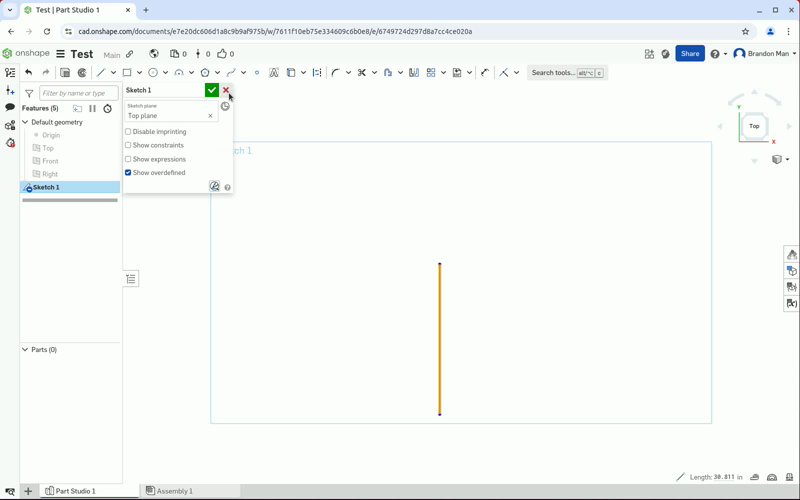
key(shift+h)
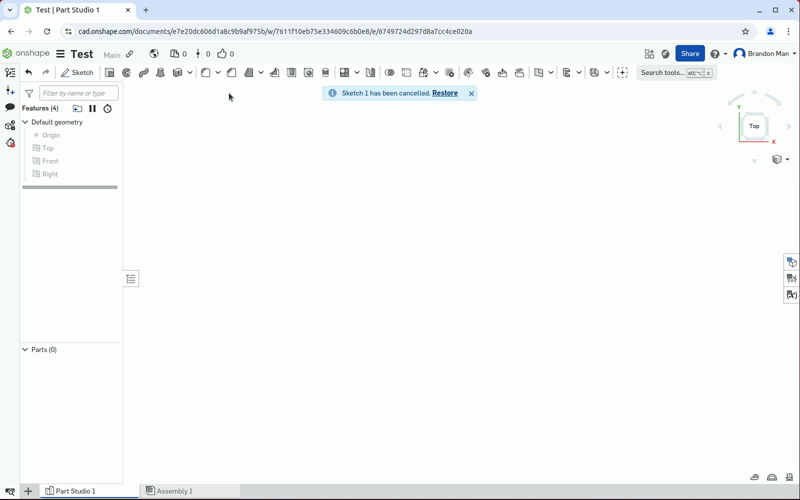
mouse_move(73, 352)
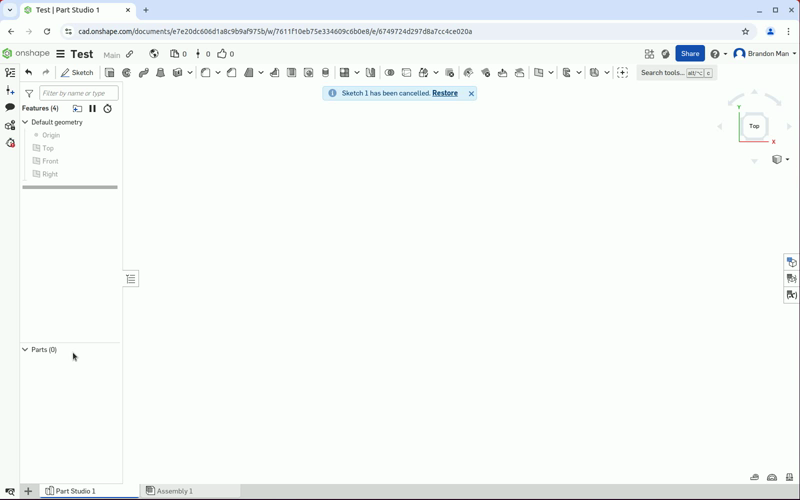
key(y)
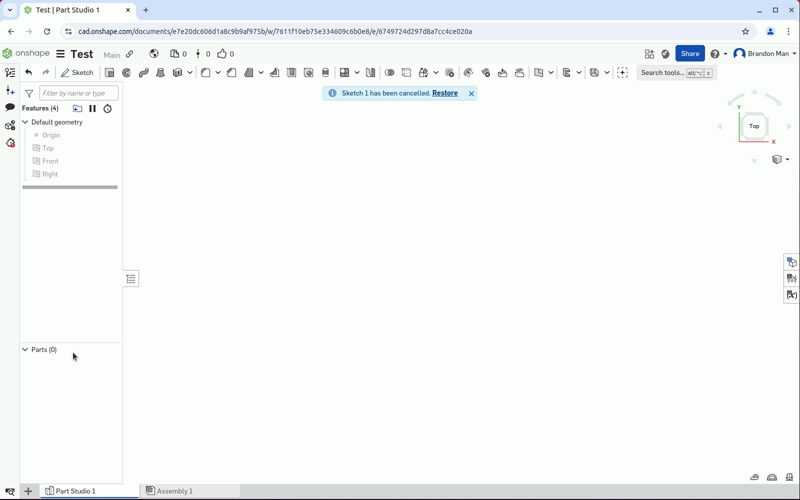
key(shift+p)
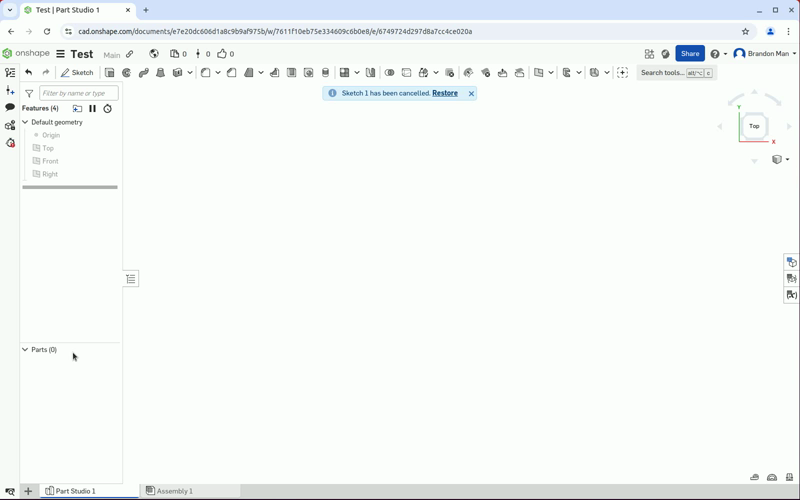
key(space)
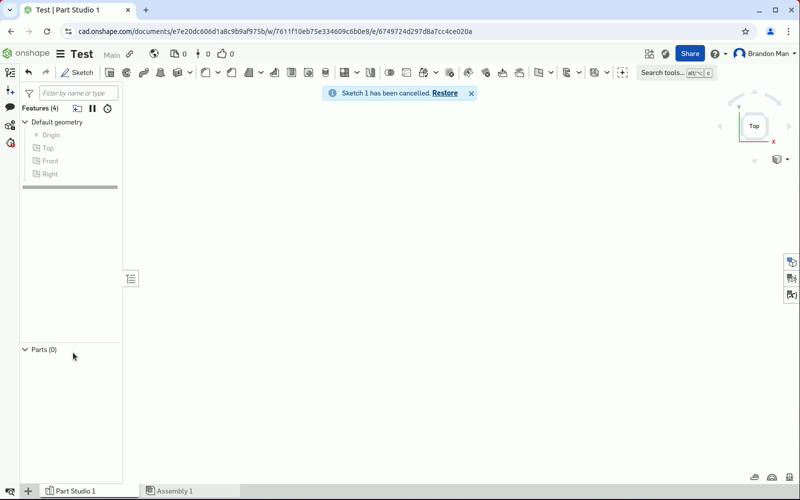
key_down(shift)
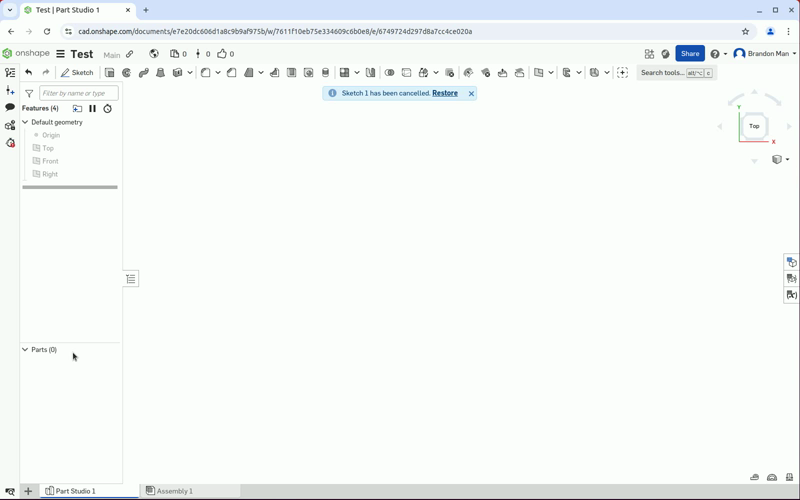
key(up)
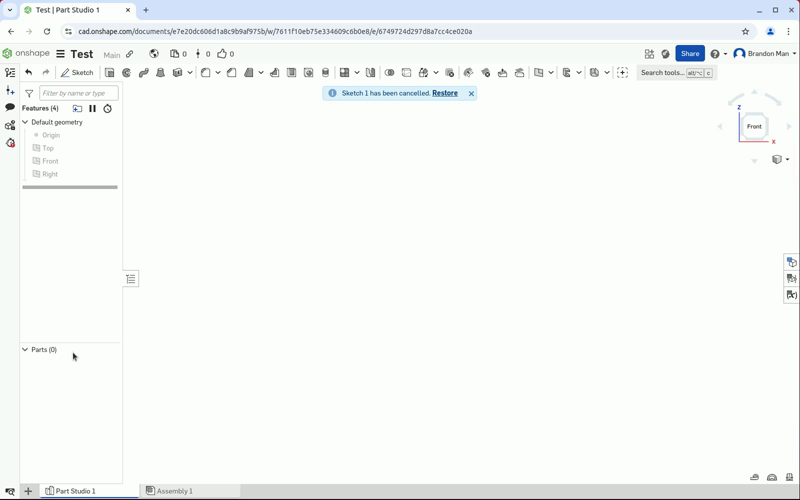
key_up(shift)
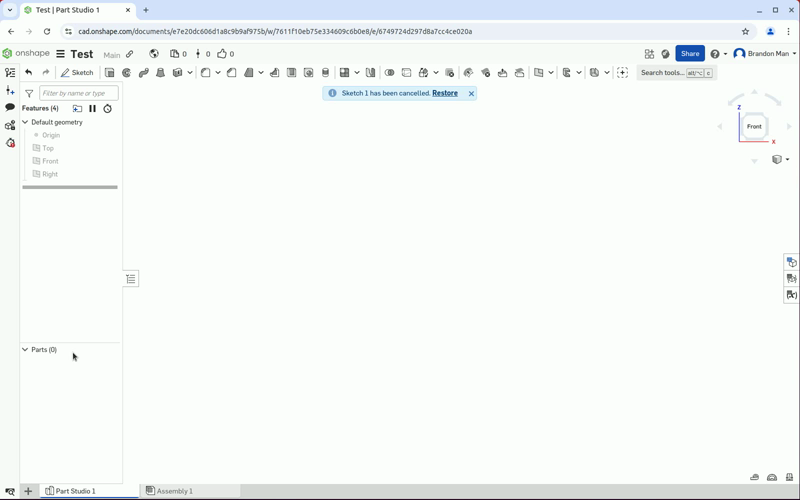
mouse_move(73, 352)
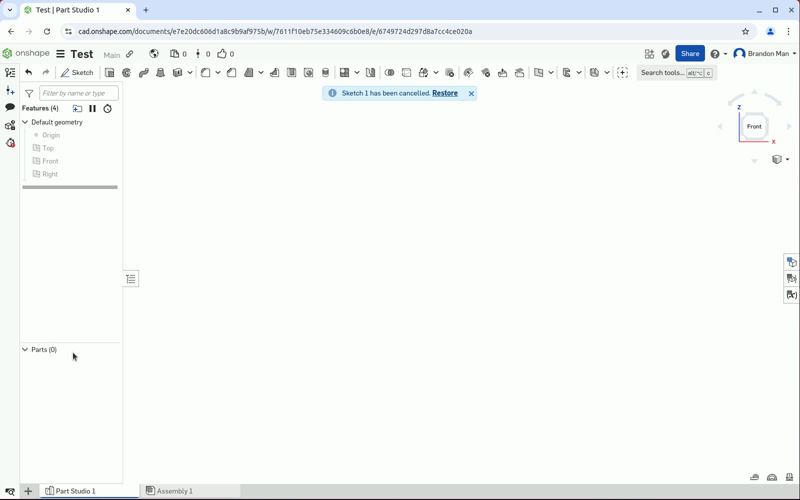
key(shift+y)
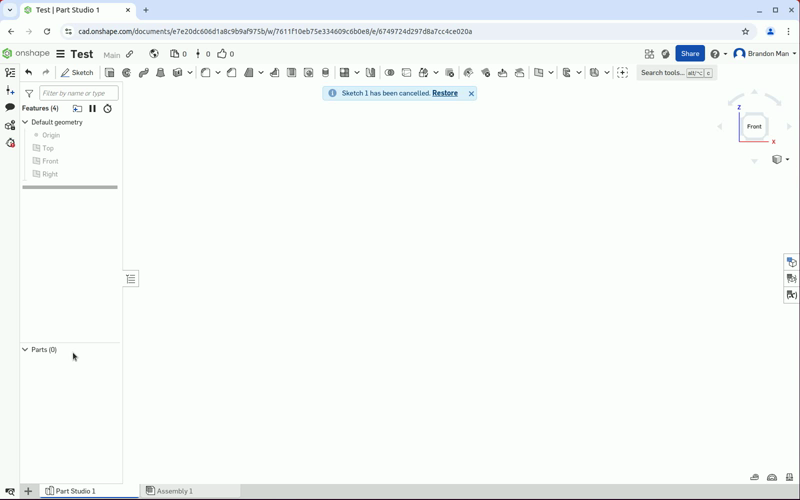
key(shift+s)
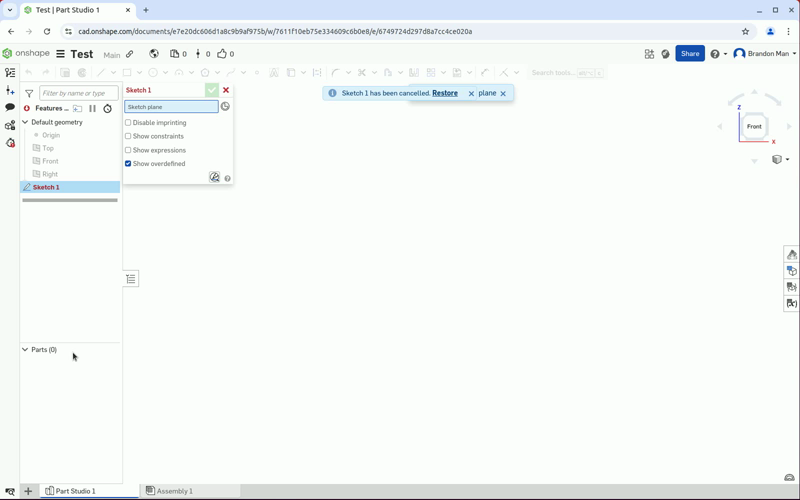
mouse_move(73, 163)
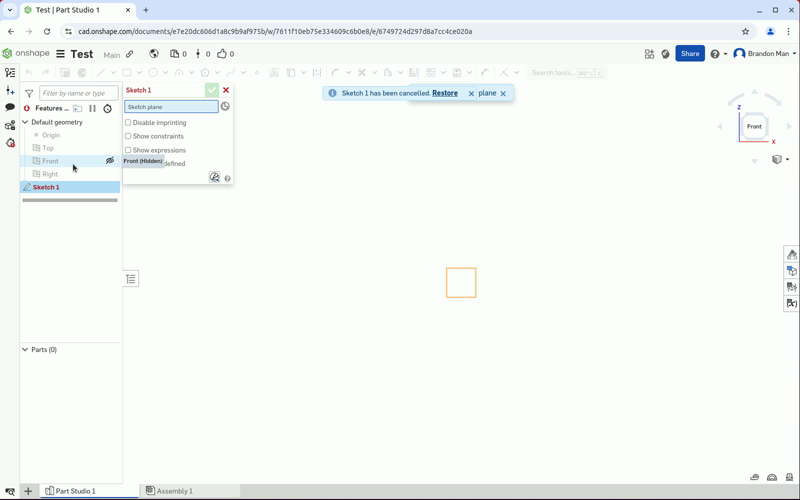
click(73, 163)
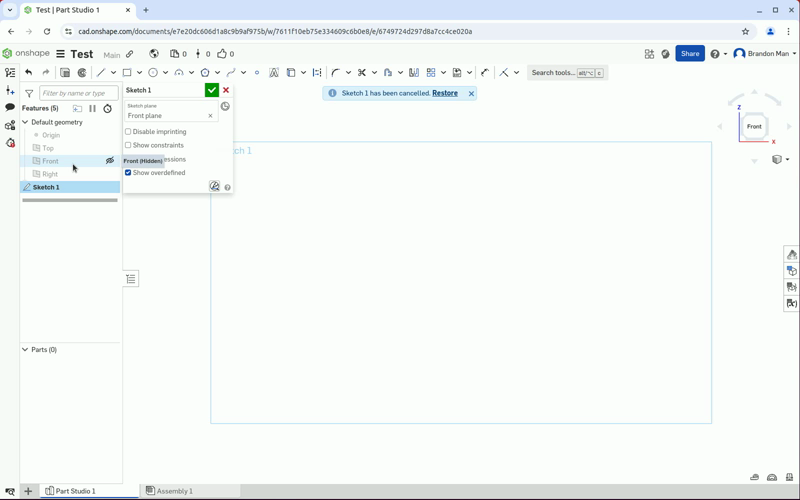
mouse_move(73, 352)
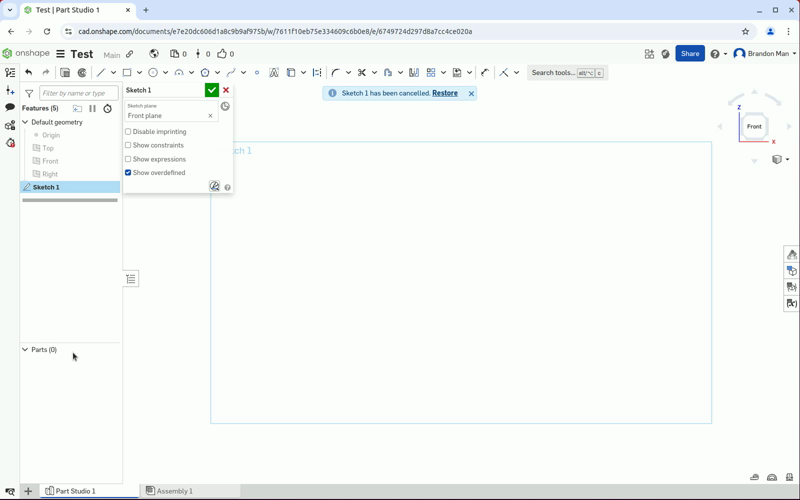
key(y)
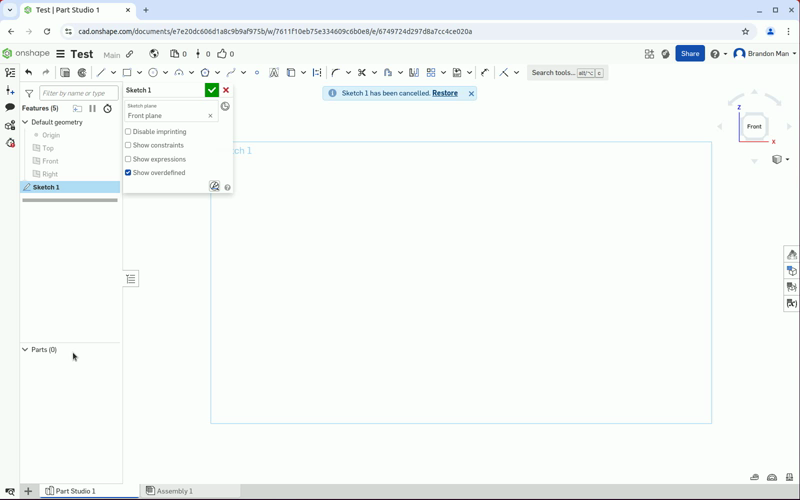
key(l)
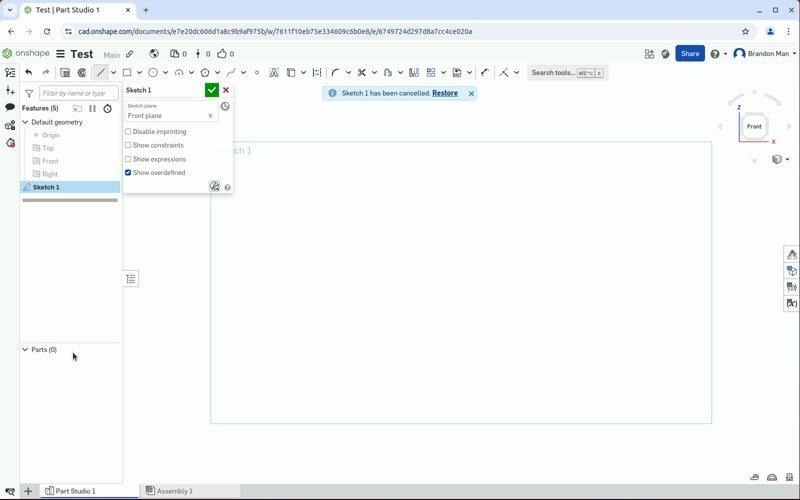
key_down(shift)
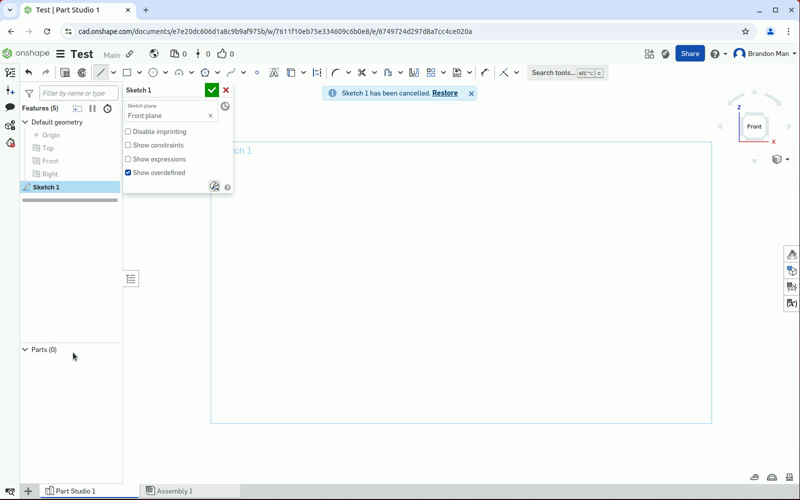
mouse_move(348, 334)
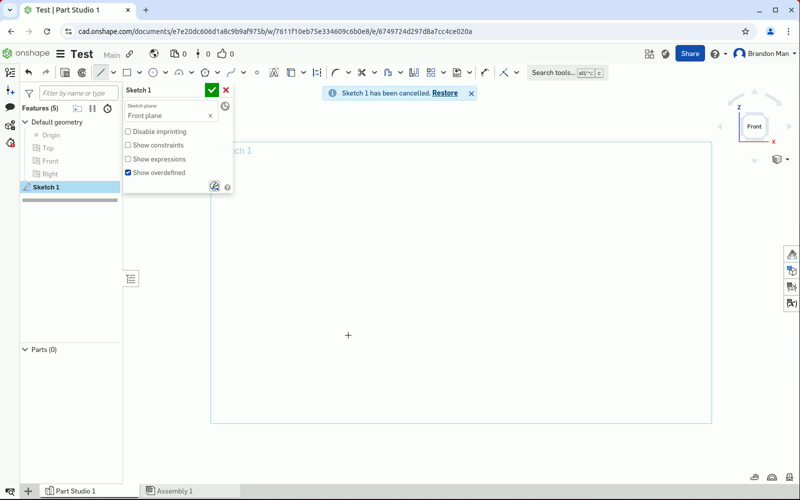
click(348, 334)
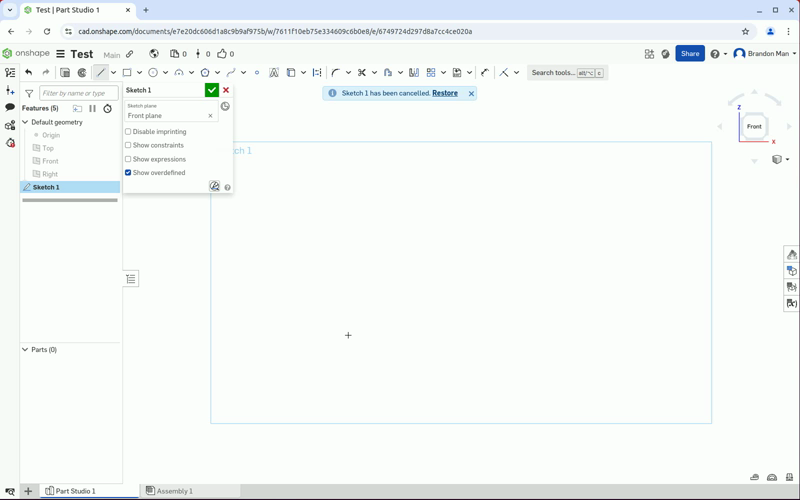
key_up(shift)
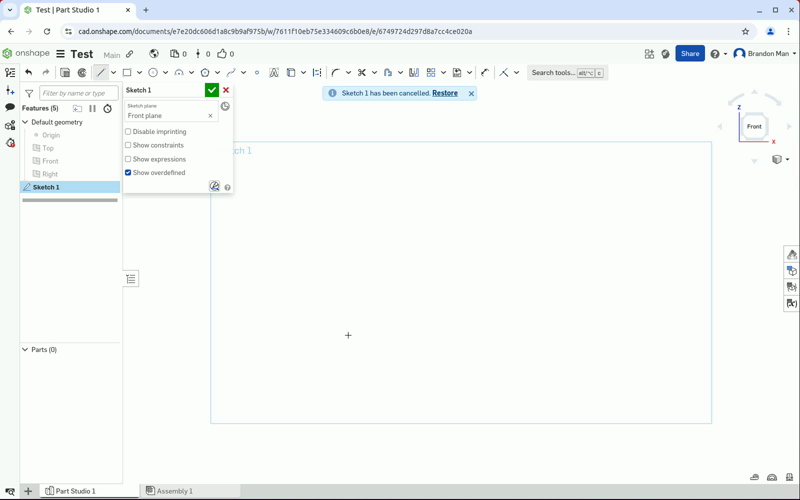
key_down(shift)
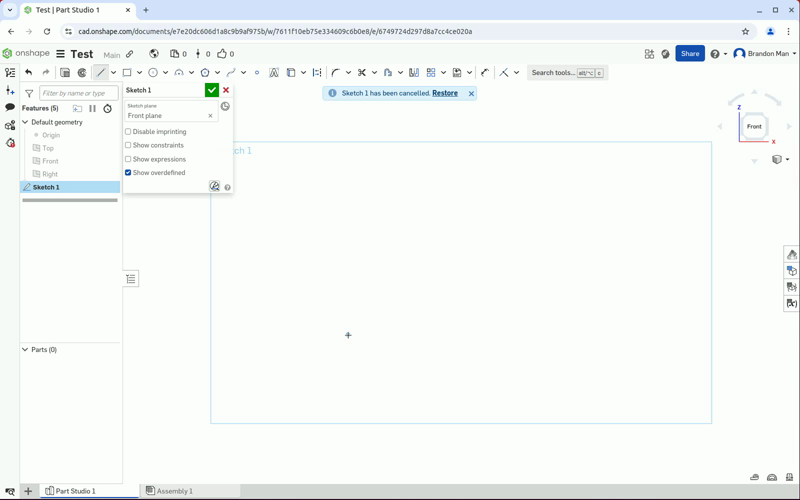
mouse_move(572, 334)
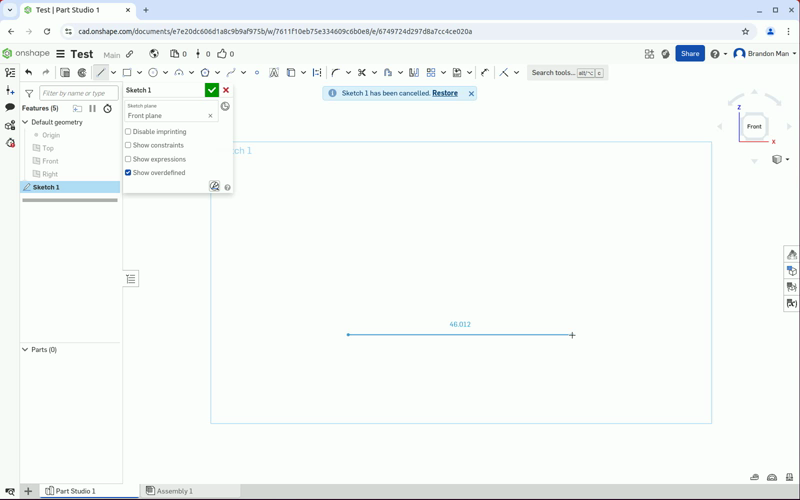
click(572, 334)
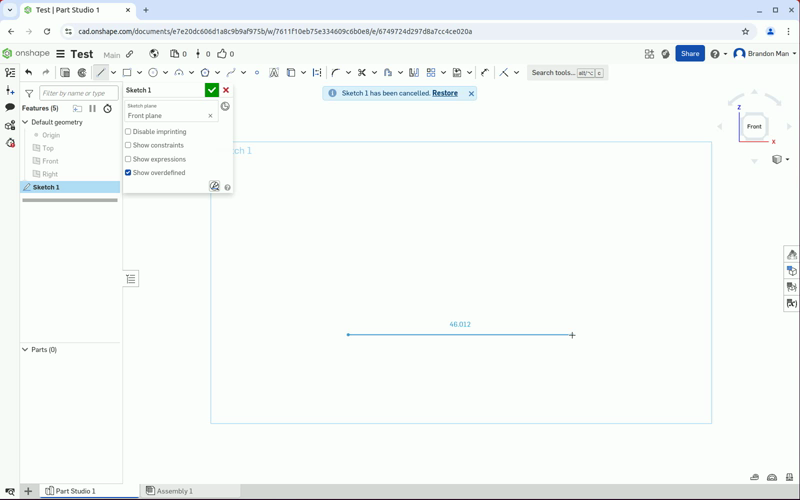
key_up(shift)
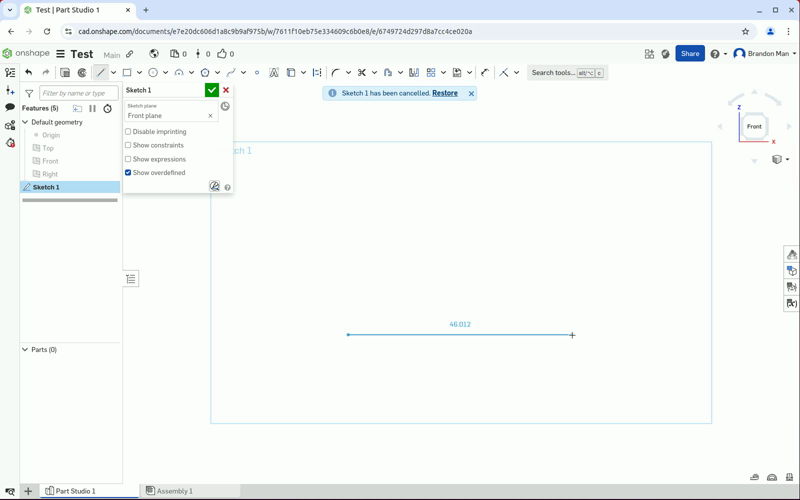
key_down(shift)
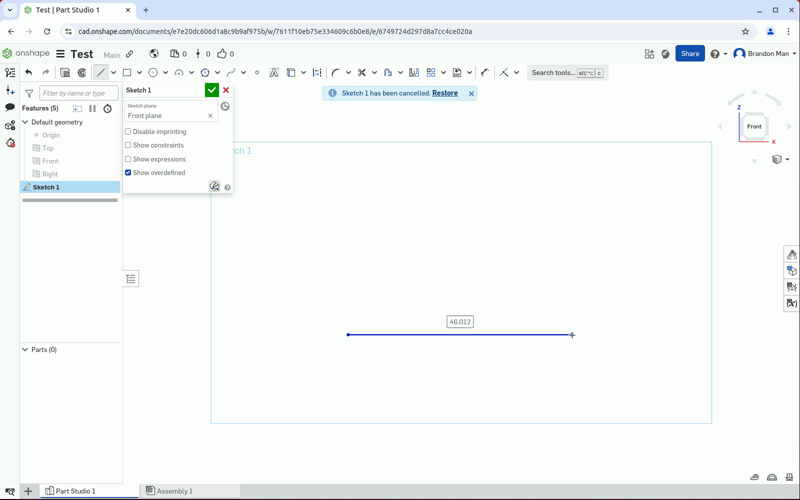
mouse_move(572, 233)
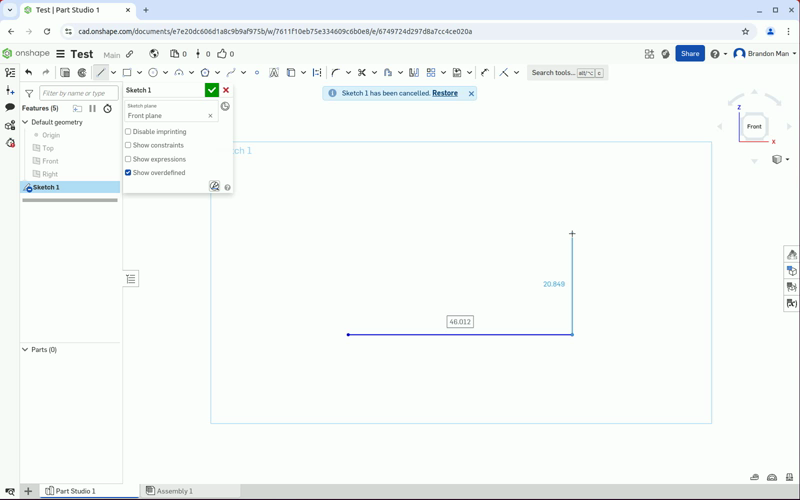
click(572, 233)
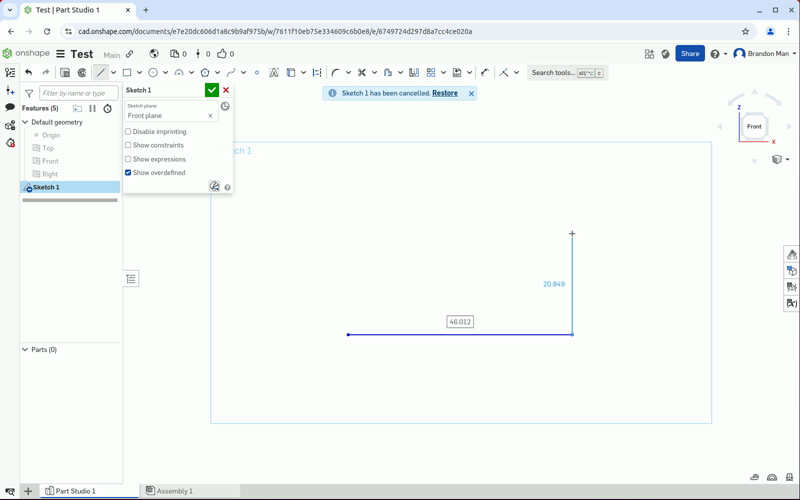
key_up(shift)
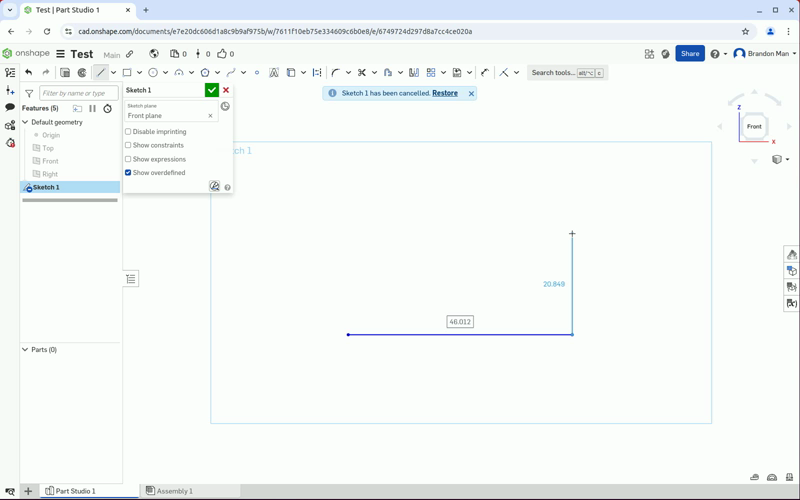
key_down(shift)
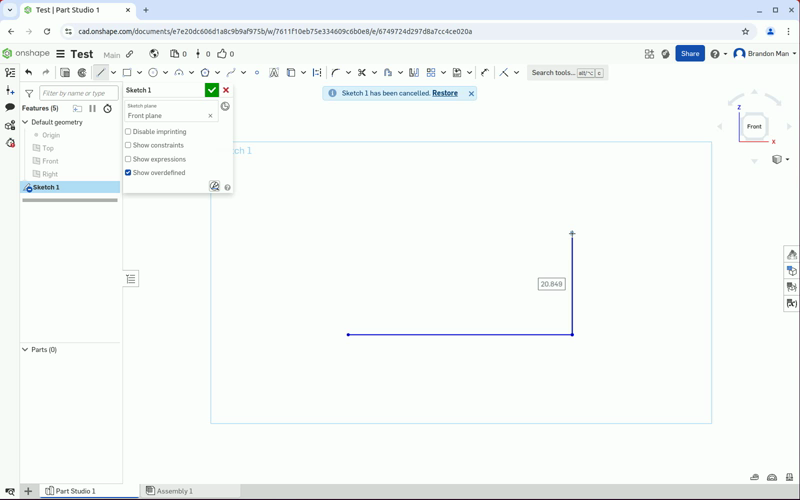
mouse_move(348, 233)
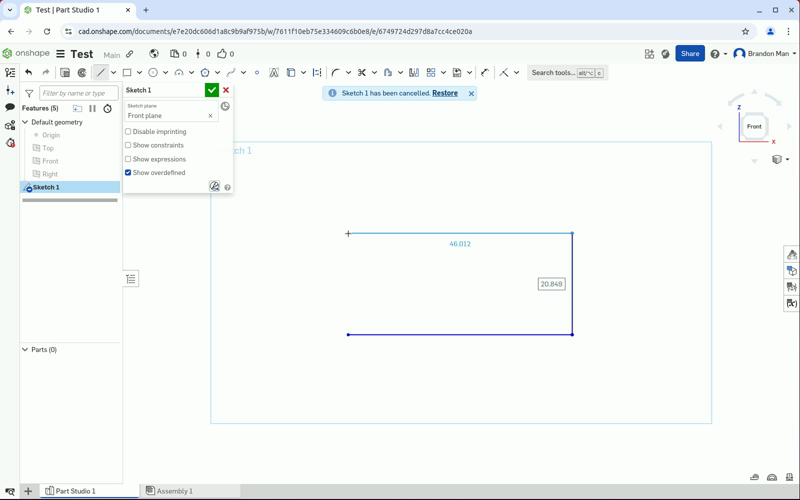
click(348, 233)
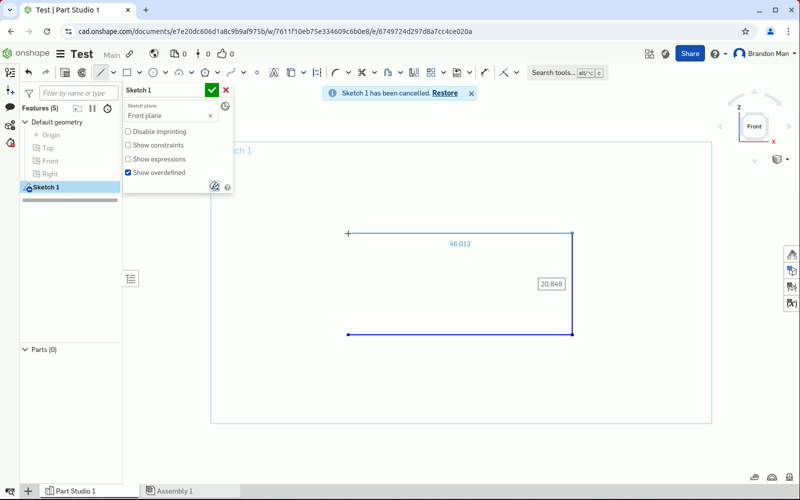
key_up(shift)
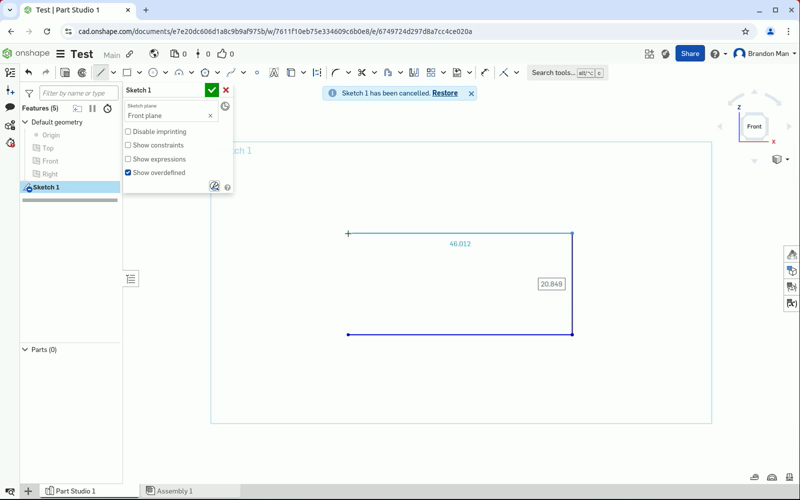
key_down(shift)
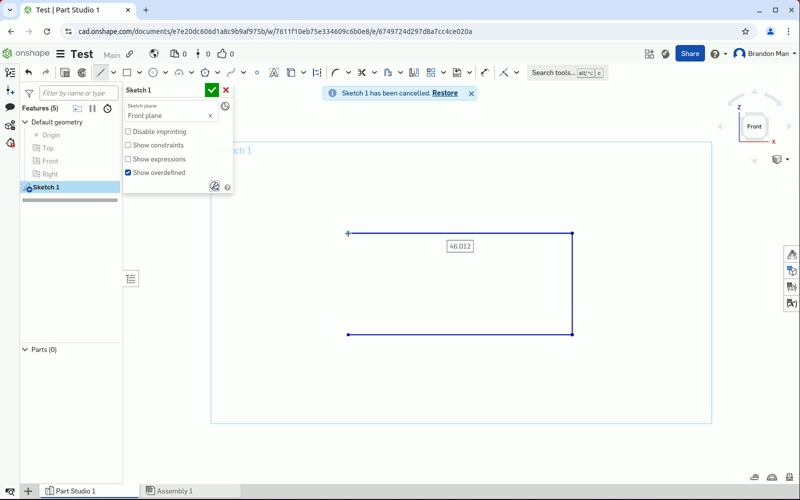
mouse_move(348, 334)
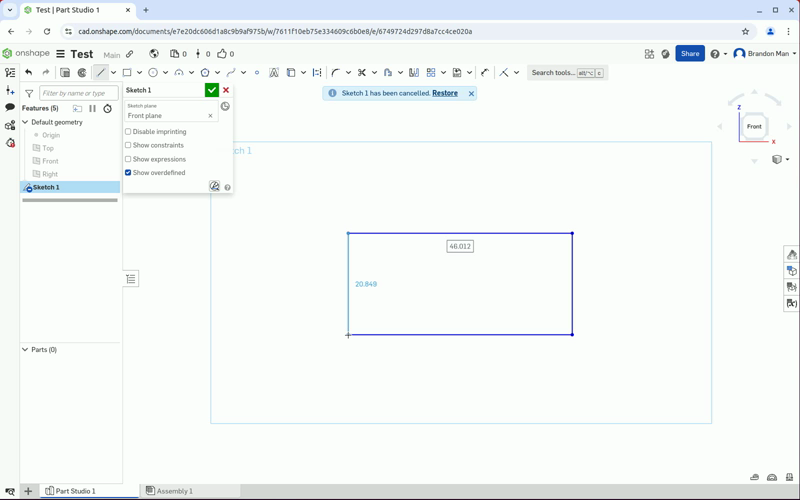
key_up(shift)
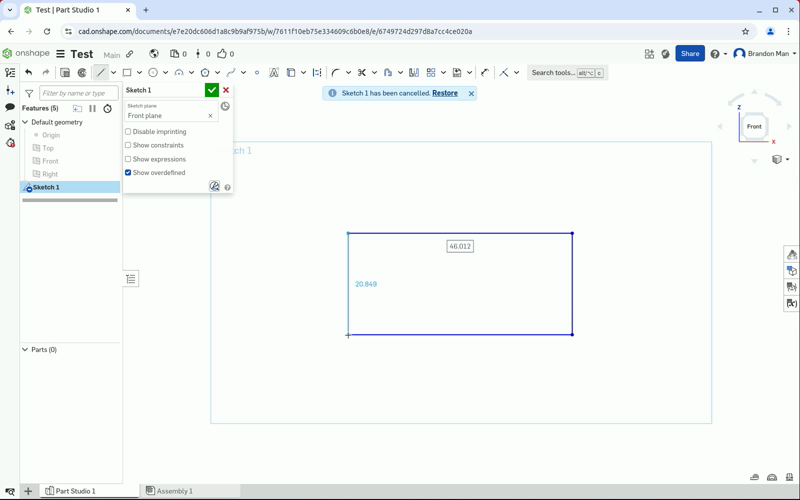
click(348, 334)
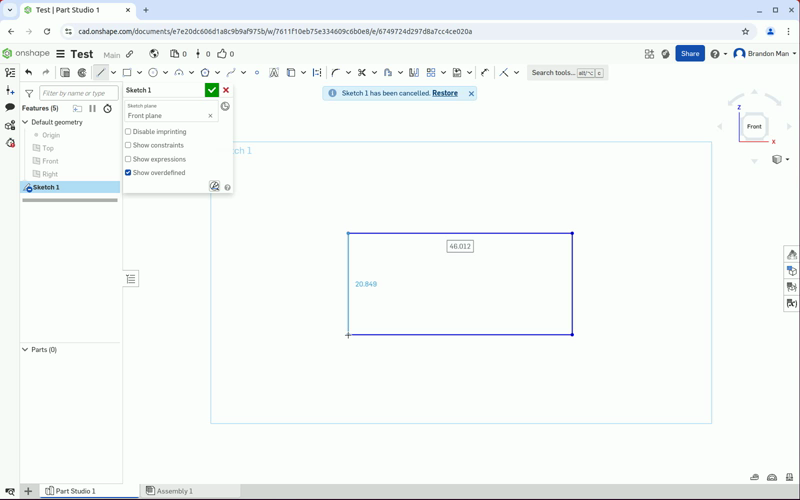
key(esc)
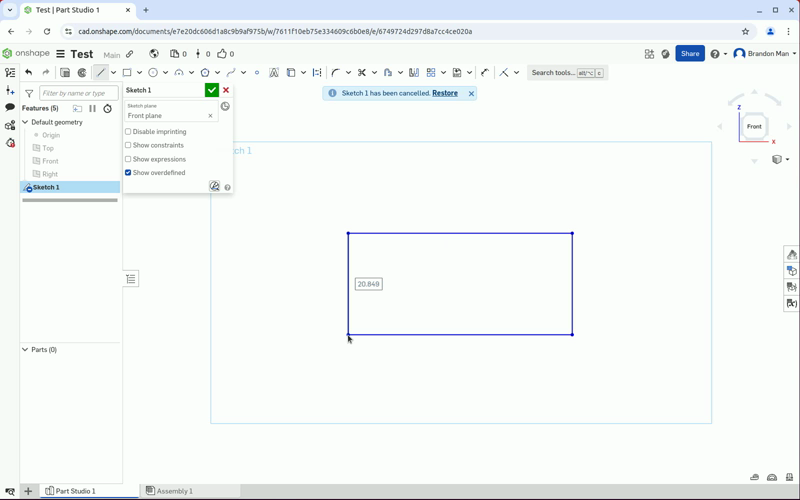
mouse_move(442, 252)
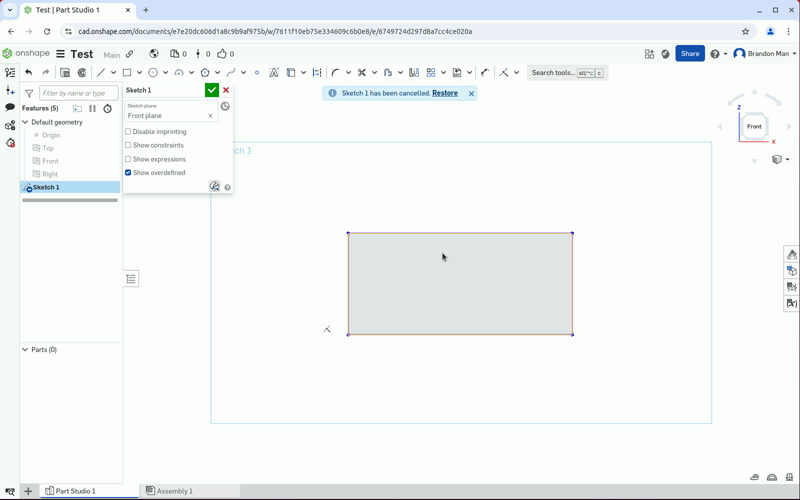
click(442, 252)
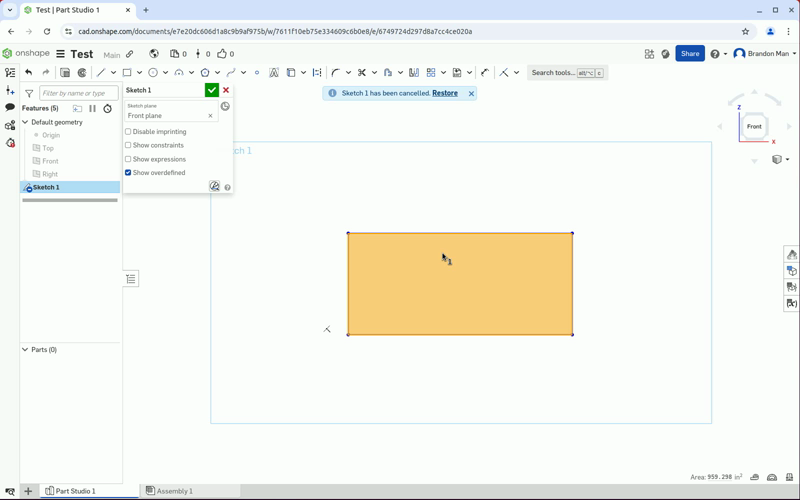
mouse_move(73, 352)
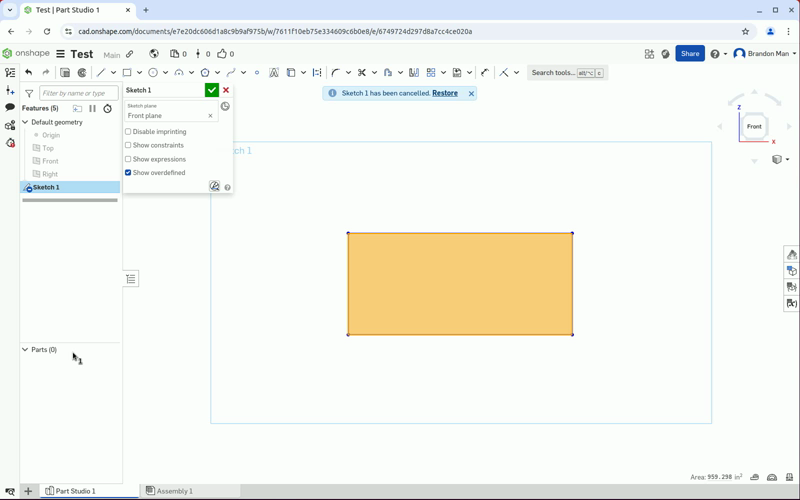
key(shift+y)
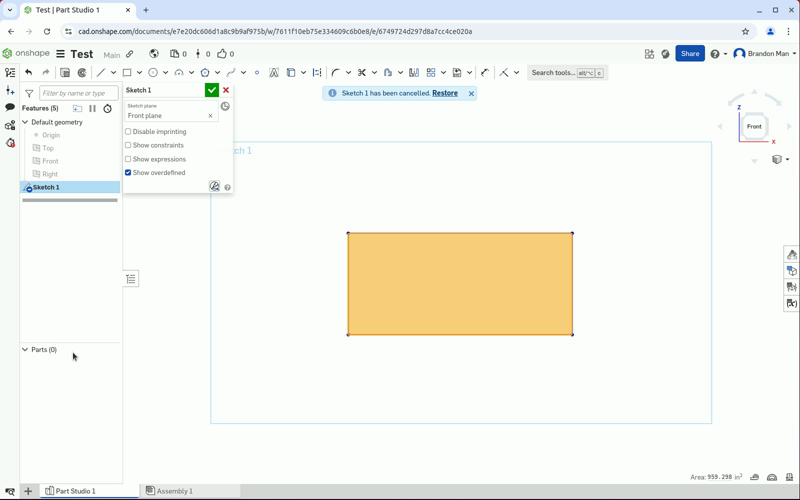
key(shift+e)
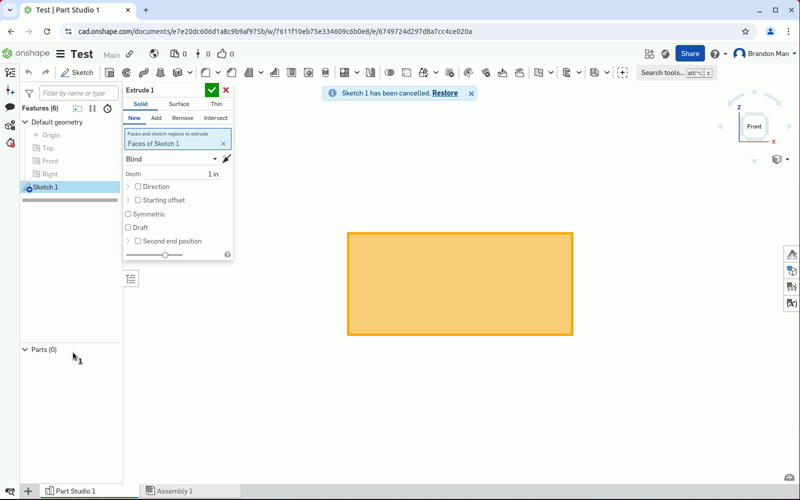
mouse_move(143, 106)
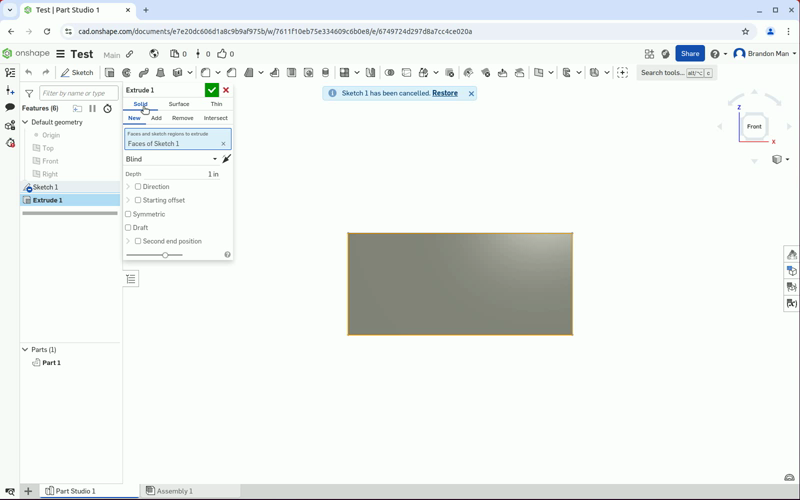
click(143, 106)
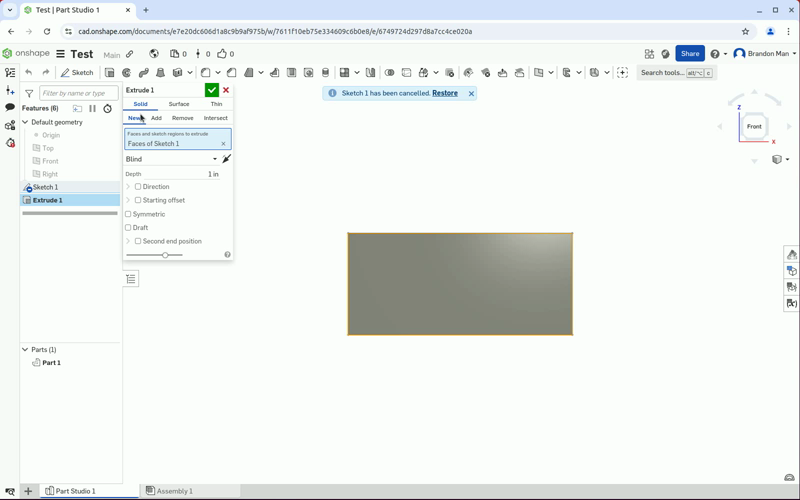
mouse_move(137, 120)
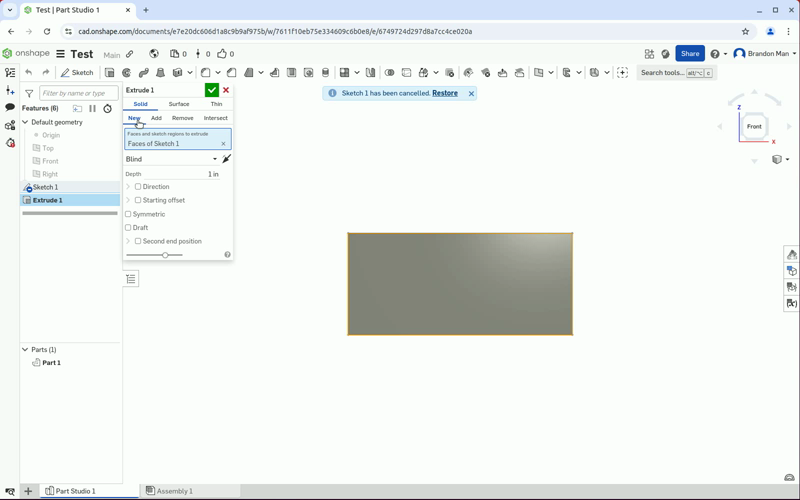
click(137, 120)
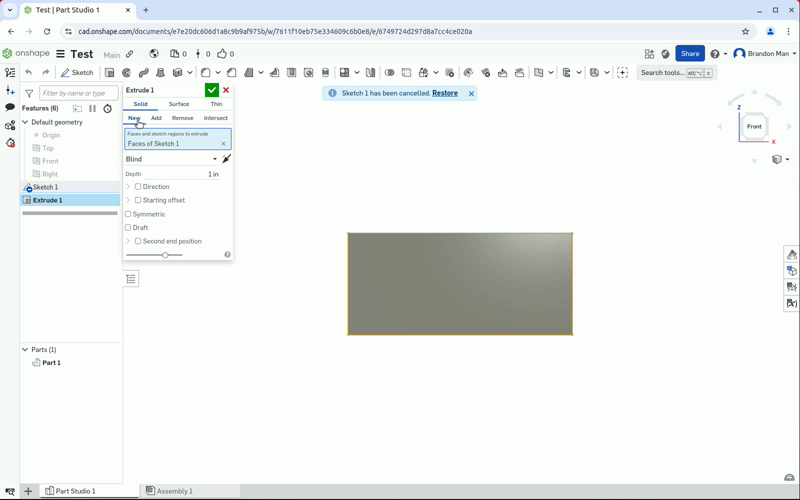
key(tab, 4)
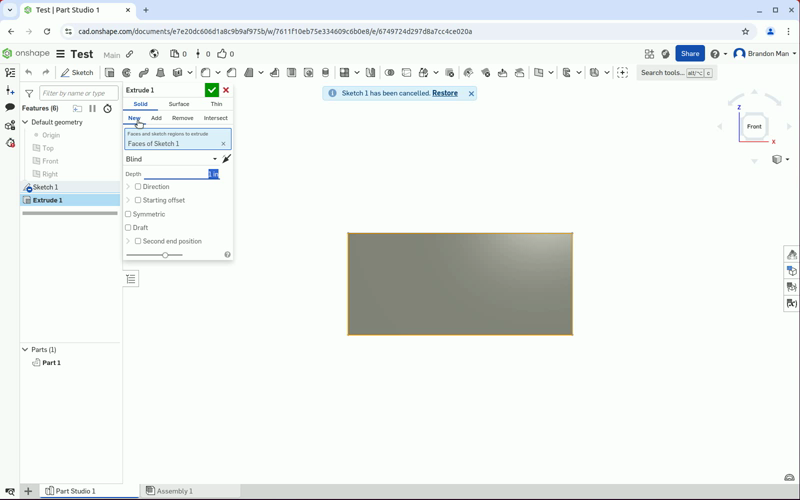
text(11.795)
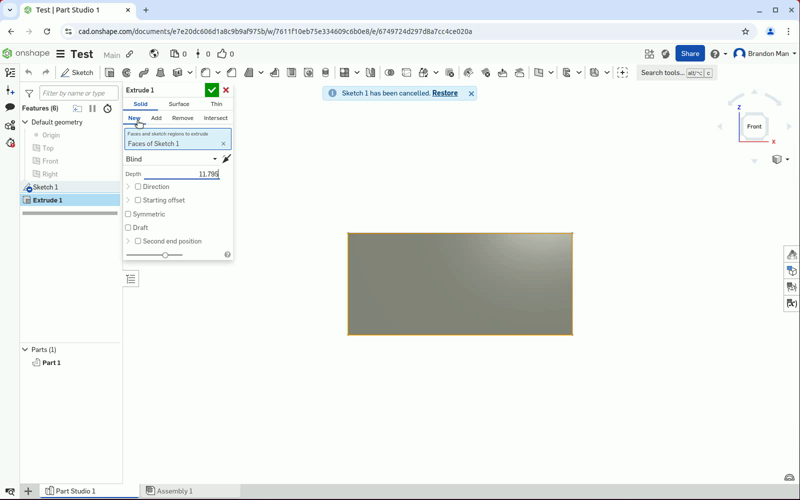
key(enter)
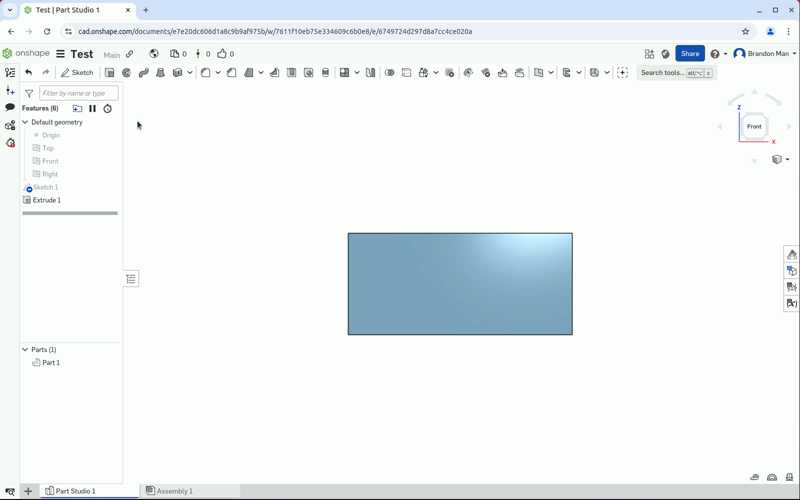
key(shift+h)
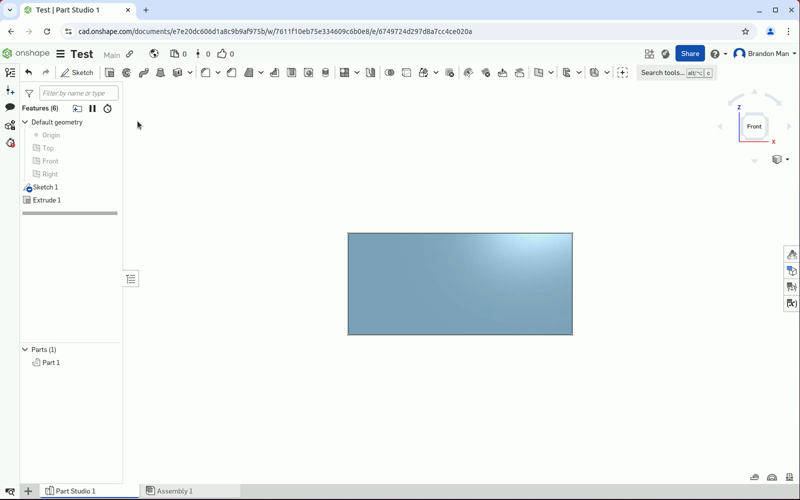
key(shift+h)
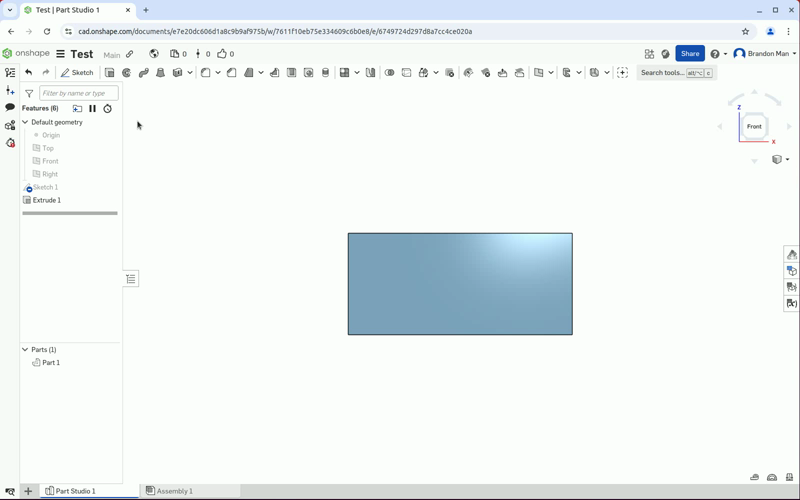
mouse_move(73, 189)
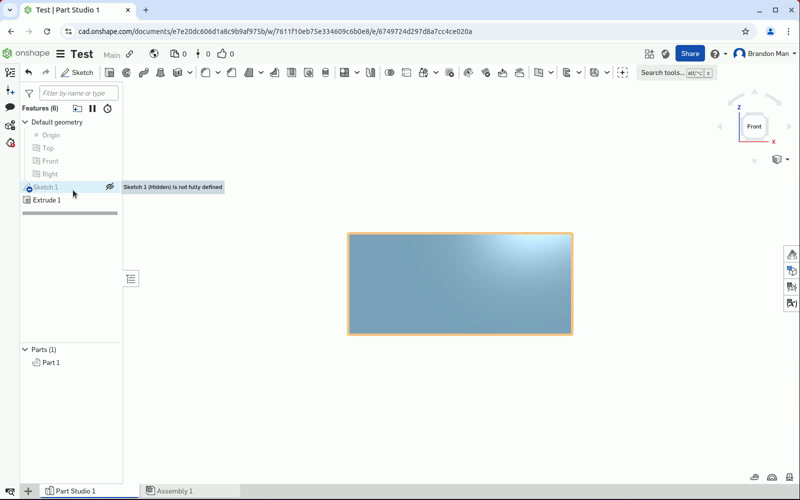
click(73, 189)
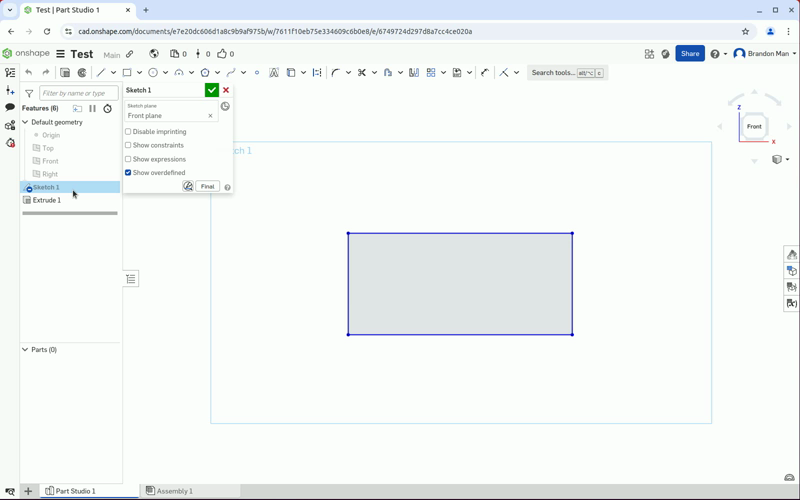
mouse_move(229, 92)
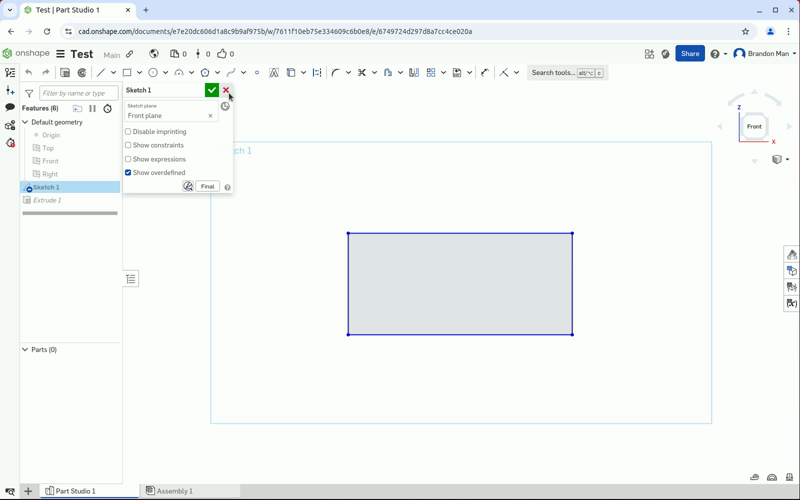
click(229, 92)
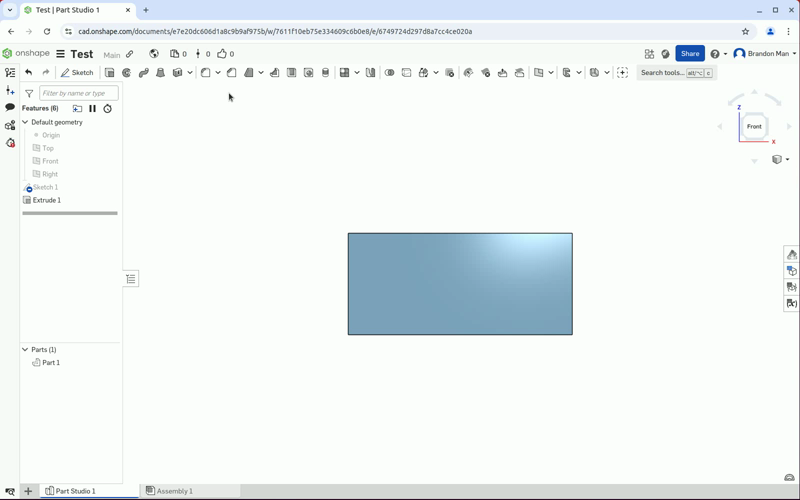
mouse_move(541, 75)
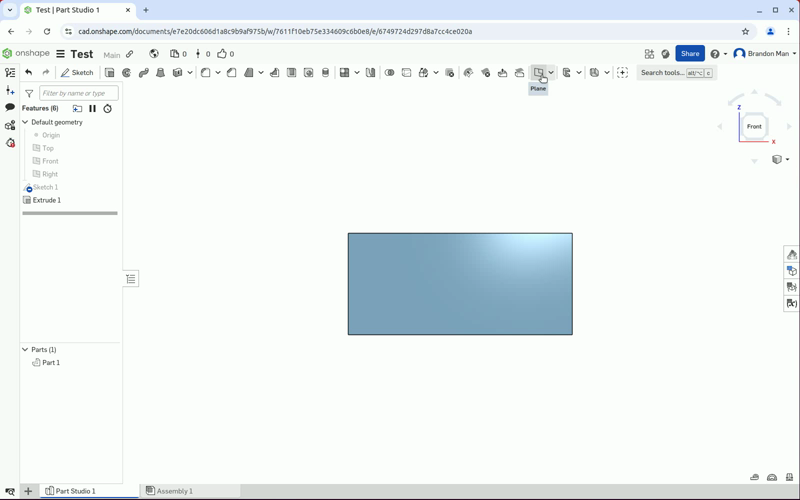
click(541, 75)
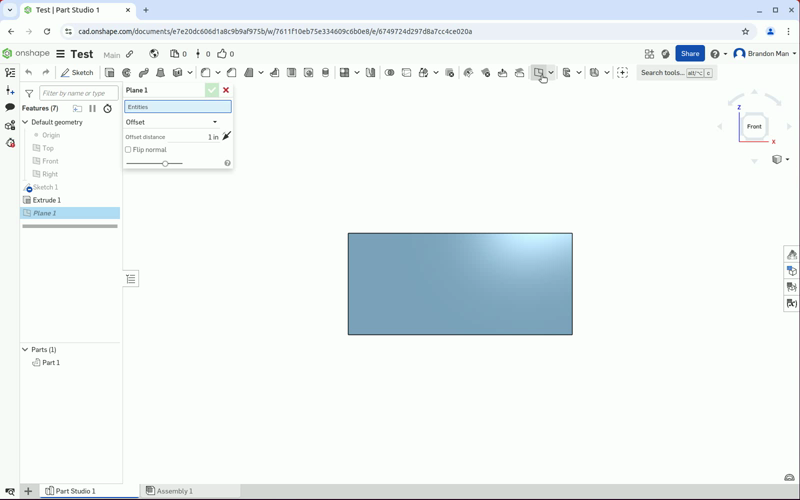
mouse_move(73, 163)
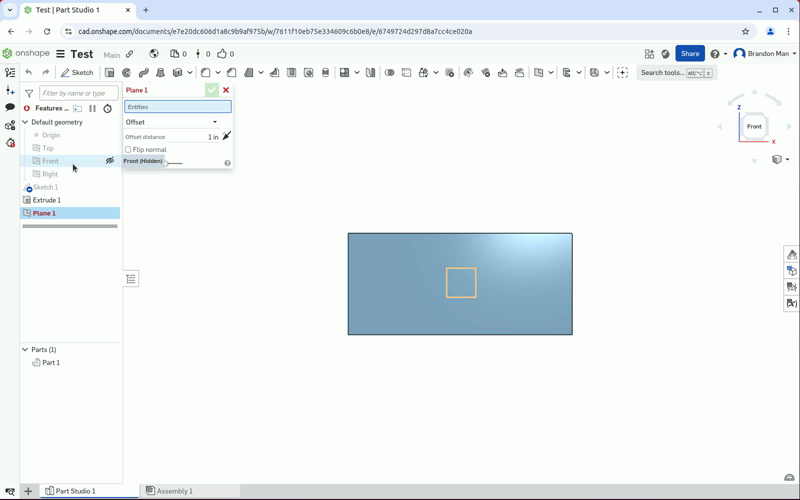
click(73, 163)
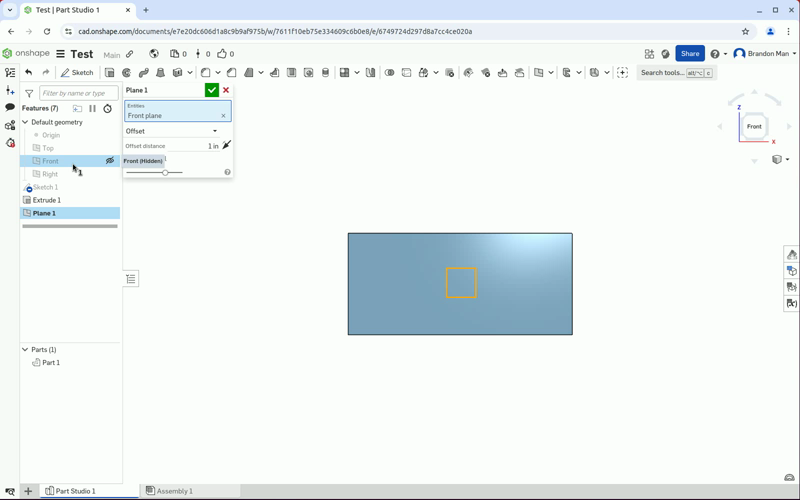
key(tab, 2)
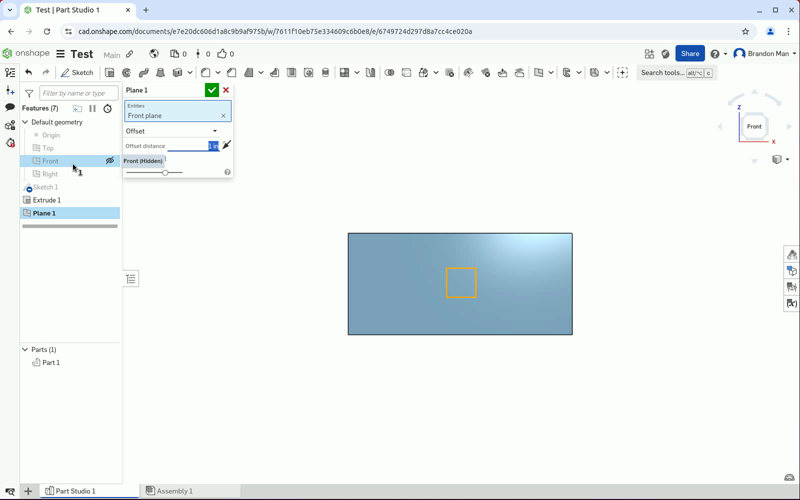
text(11.801)
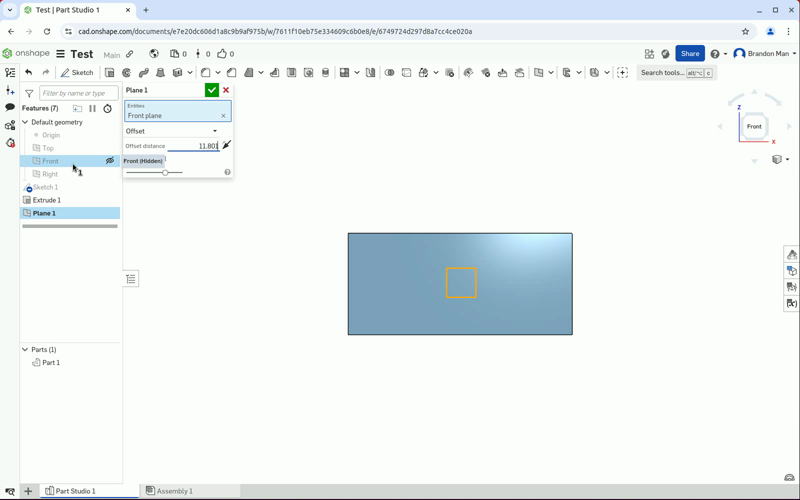
key(enter, 2)
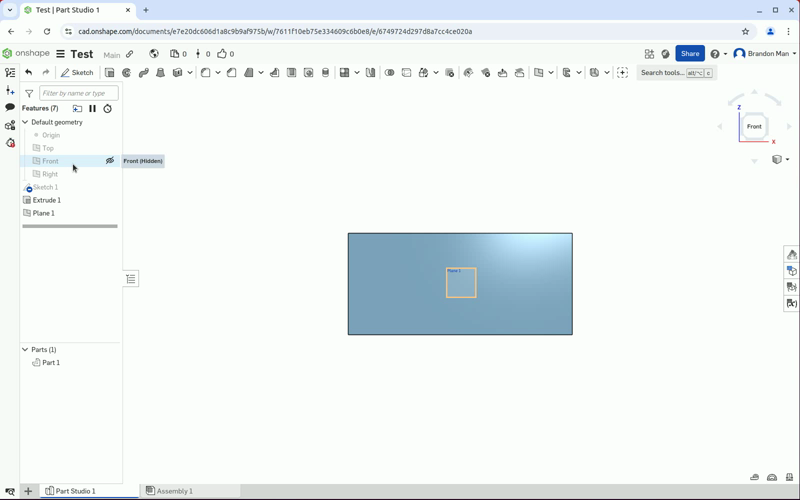
key(shift+s)
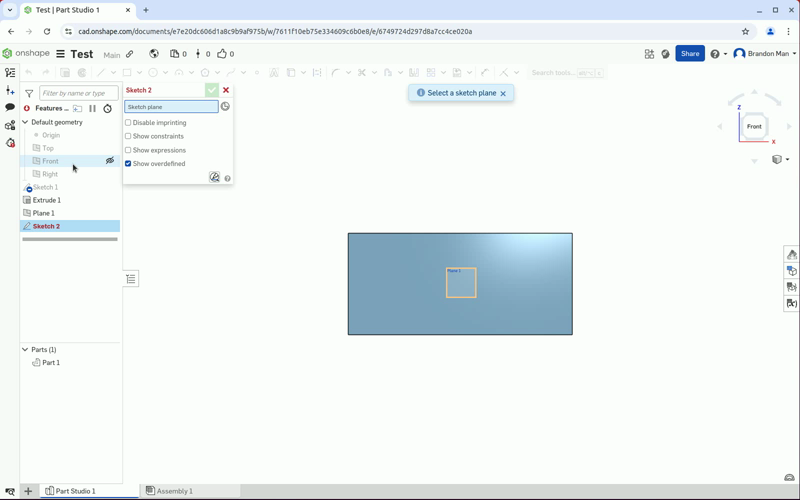
mouse_move(73, 215)
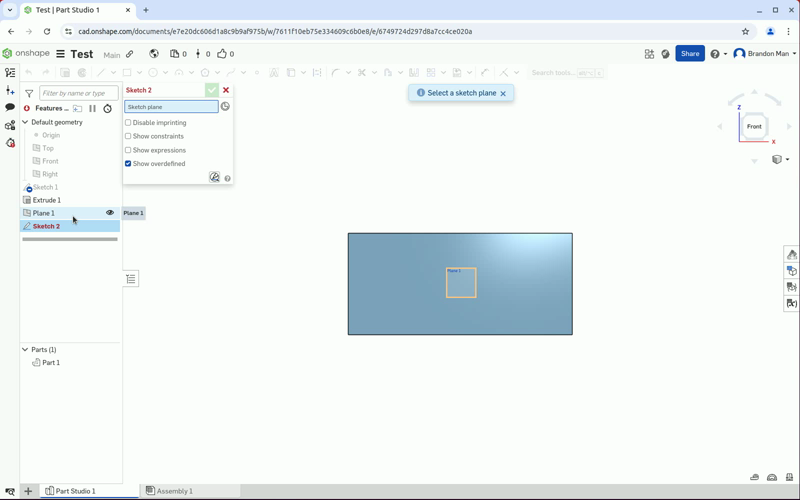
click(73, 215)
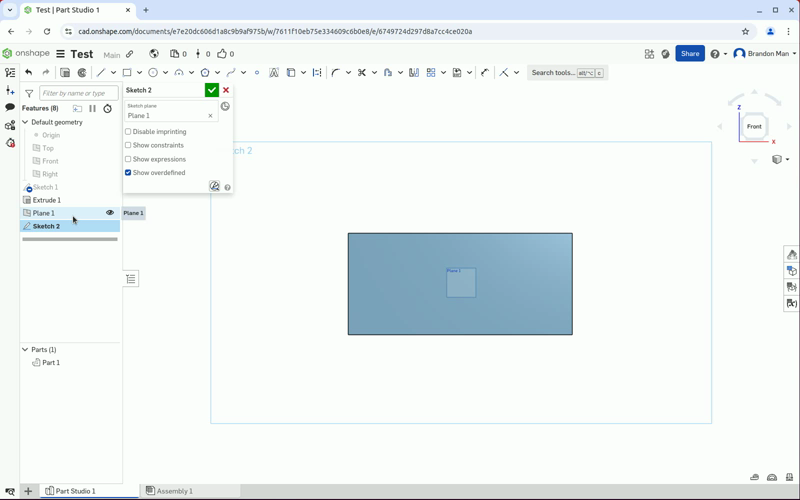
mouse_move(73, 352)
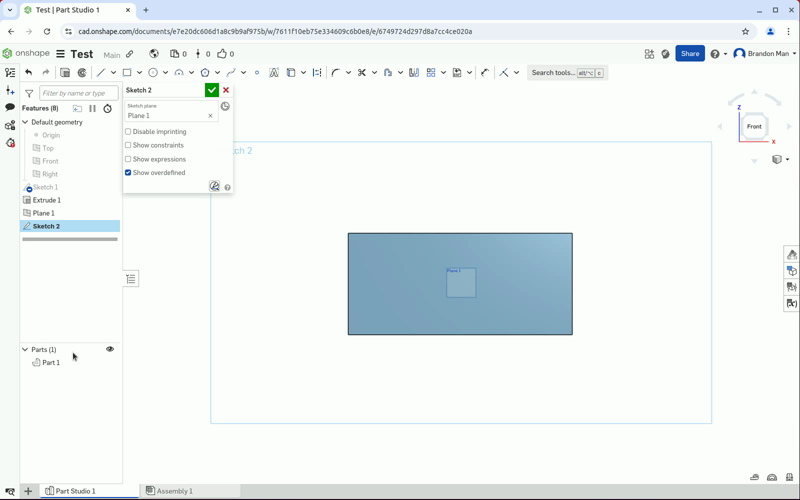
key(y)
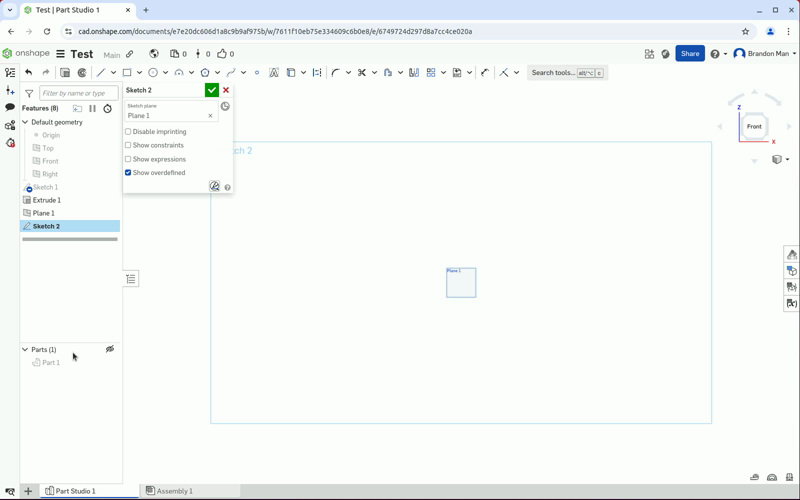
key(l)
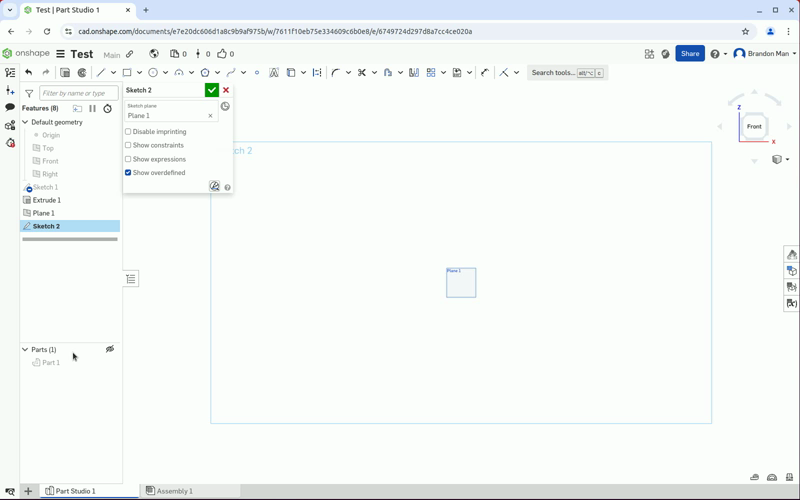
key_down(shift)
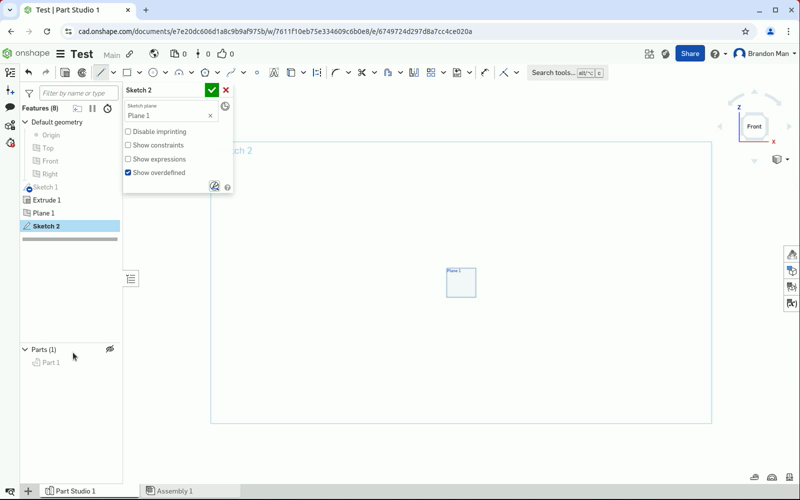
mouse_move(359, 320)
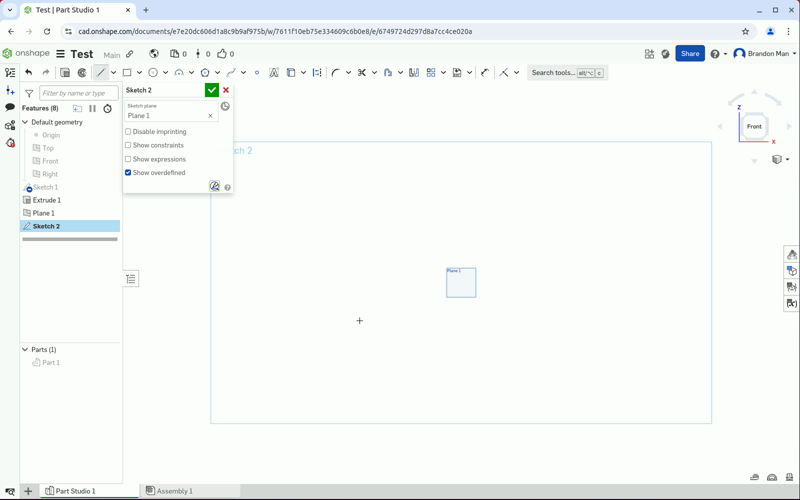
click(359, 320)
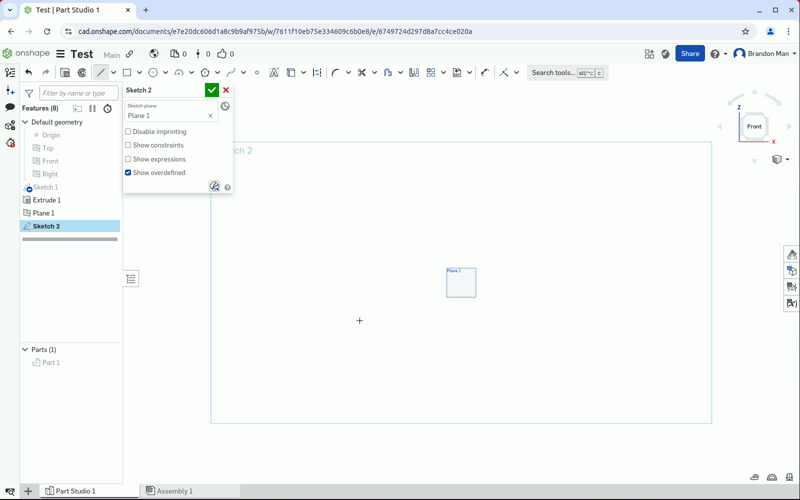
key_up(shift)
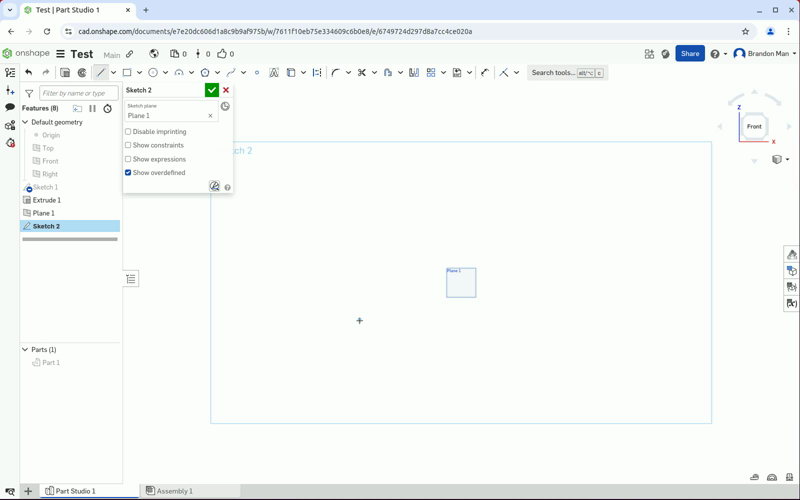
key_down(shift)
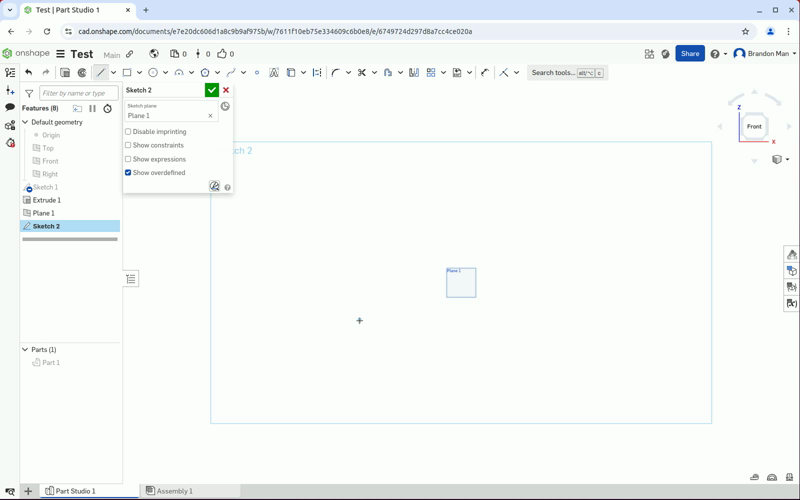
mouse_move(535, 320)
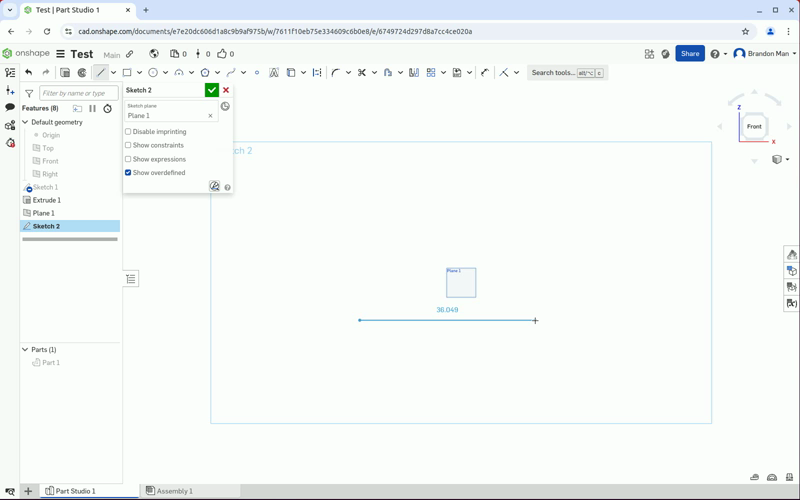
click(535, 320)
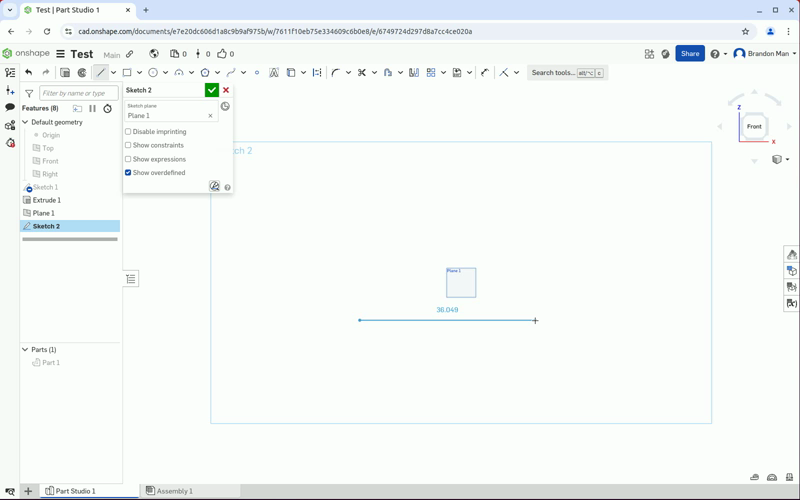
key_up(shift)
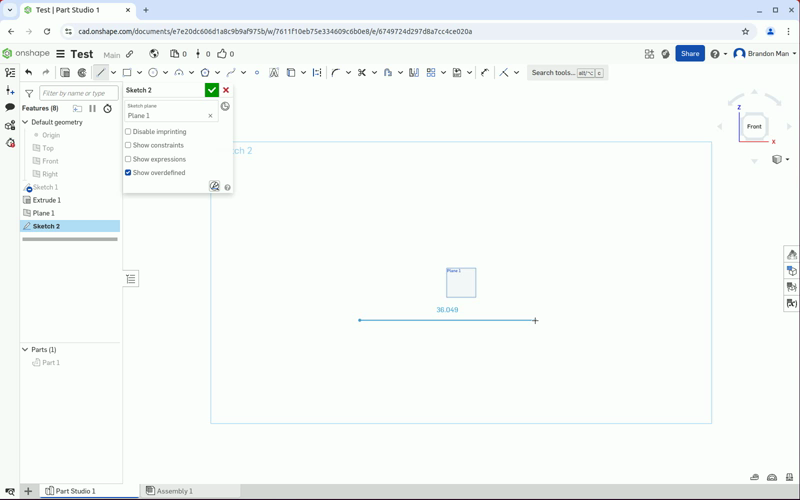
key_down(shift)
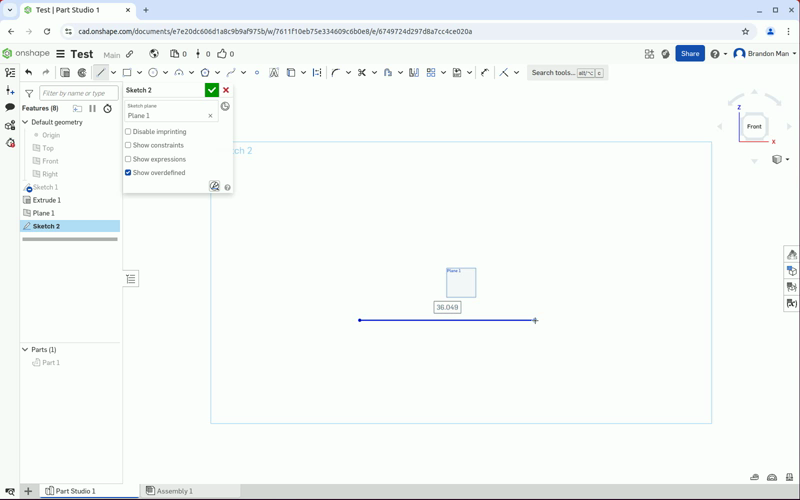
mouse_move(535, 246)
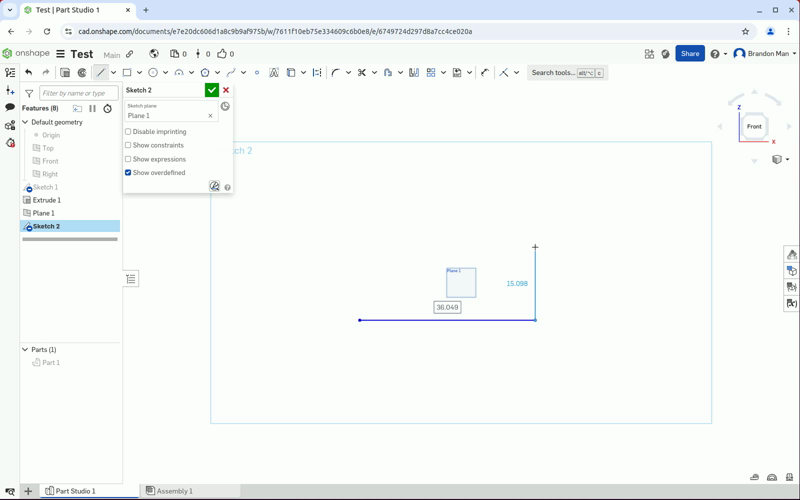
click(535, 246)
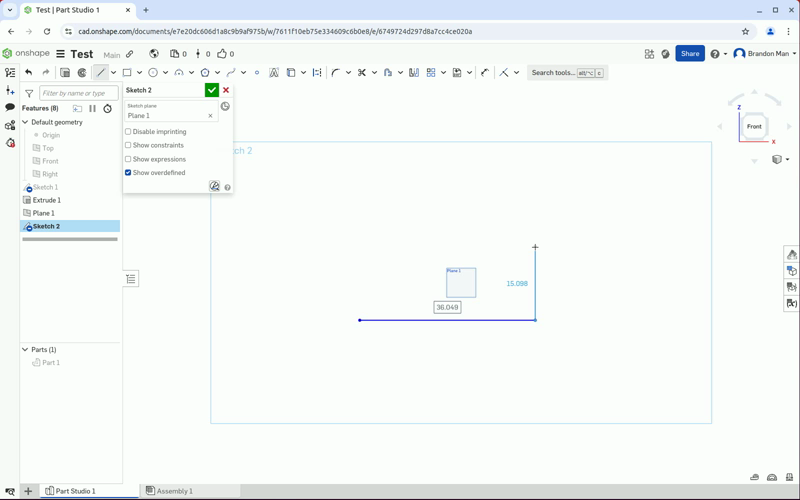
key_up(shift)
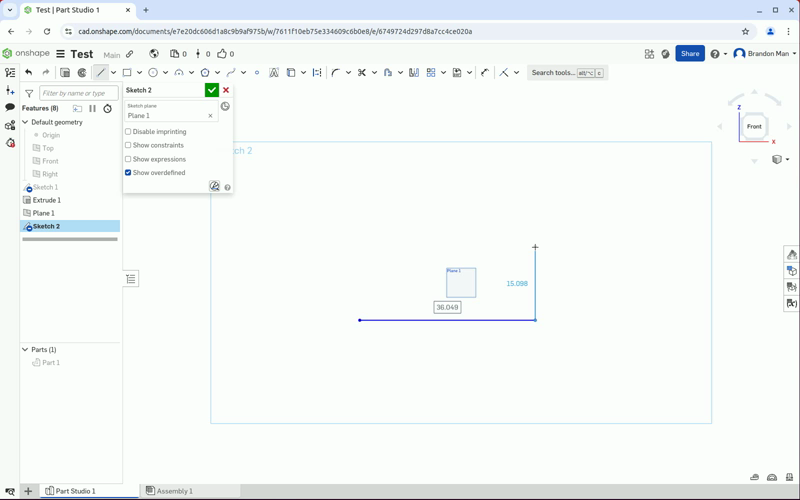
key_down(shift)
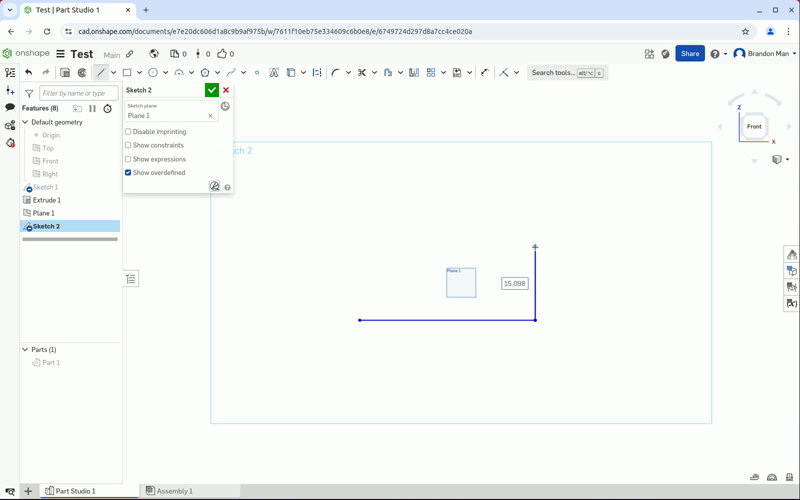
mouse_move(359, 246)
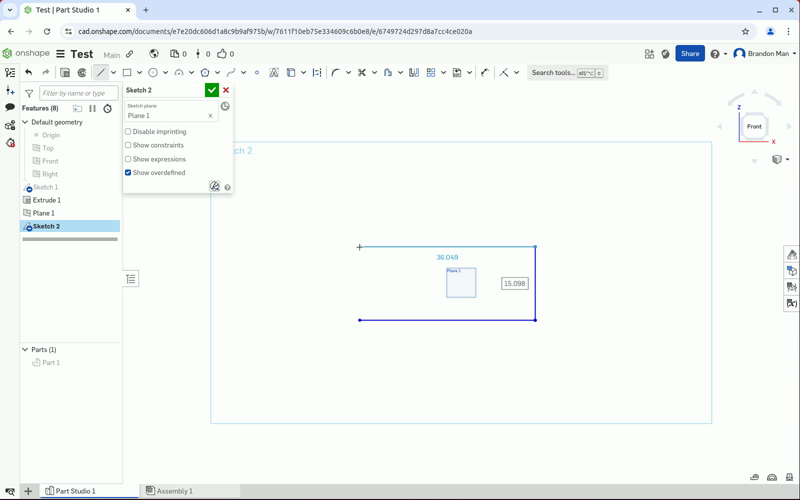
click(359, 246)
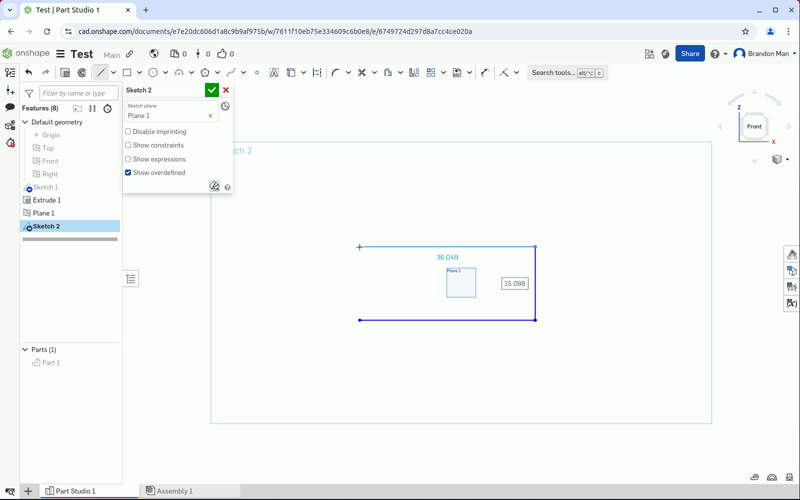
key_up(shift)
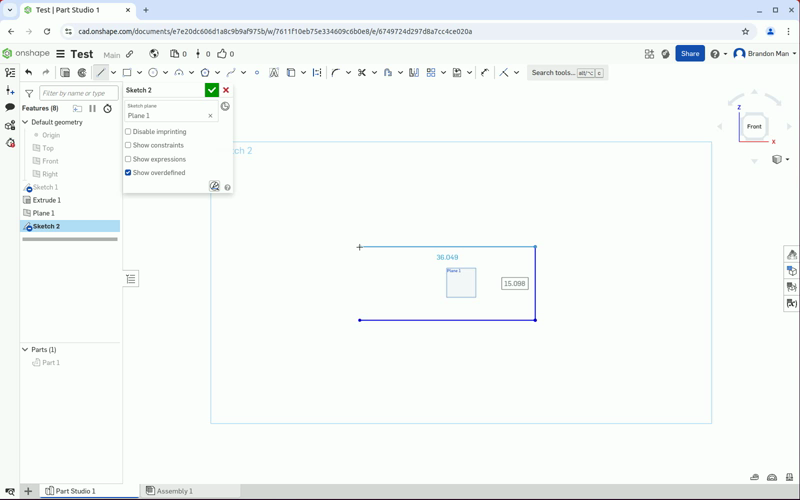
key_down(shift)
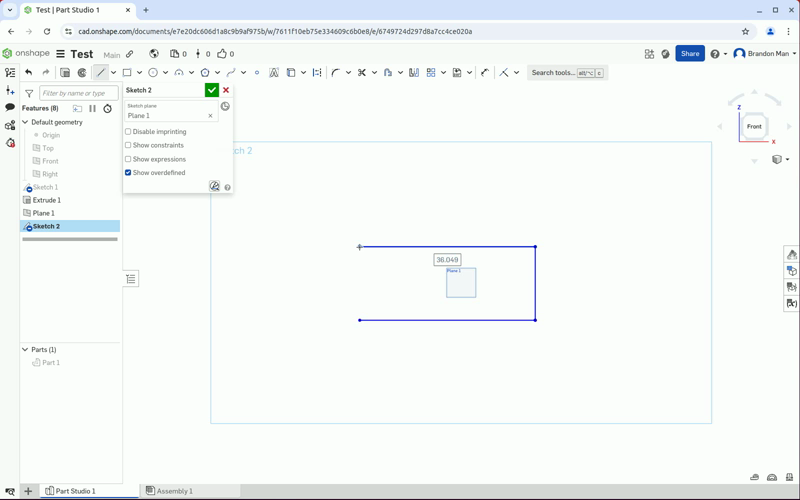
mouse_move(359, 320)
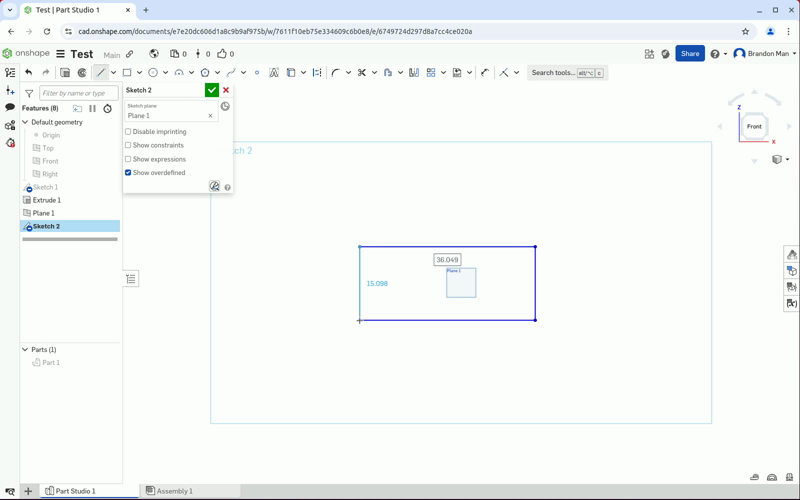
key_up(shift)
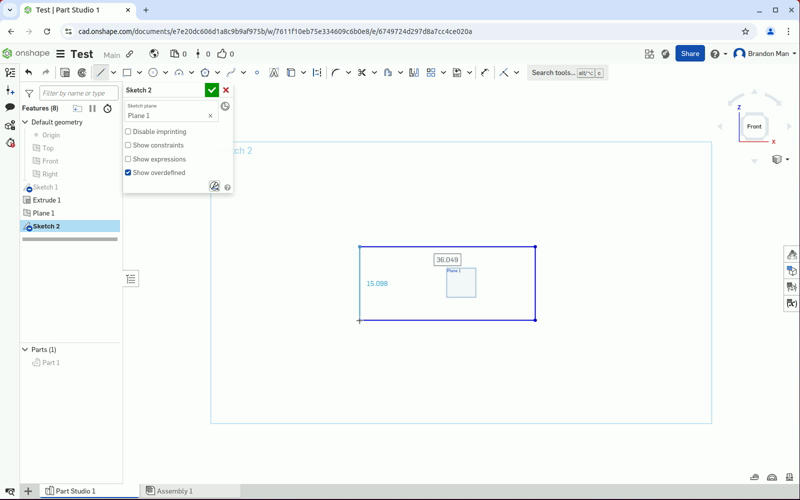
click(359, 320)
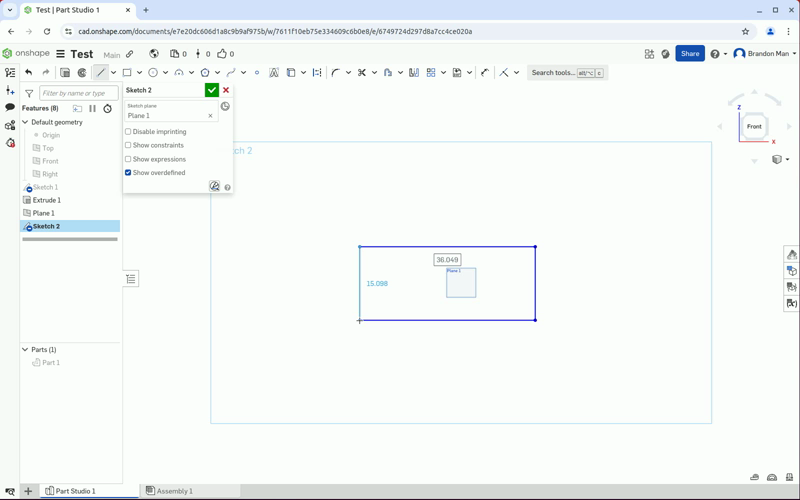
key(esc)
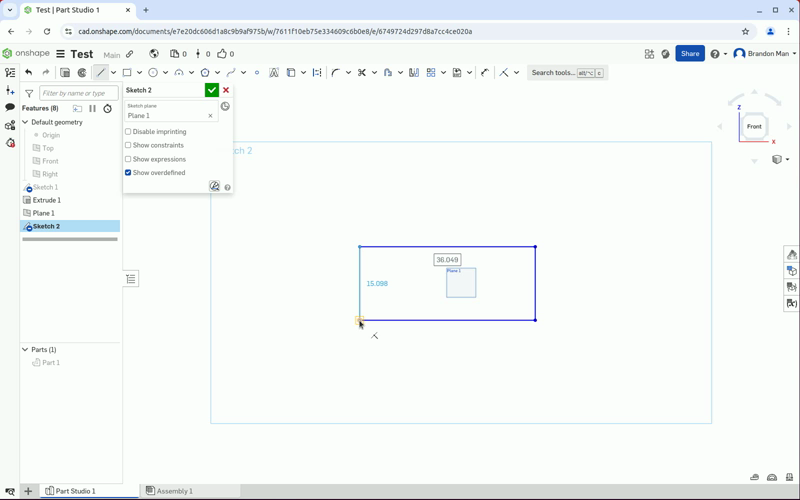
mouse_move(494, 266)
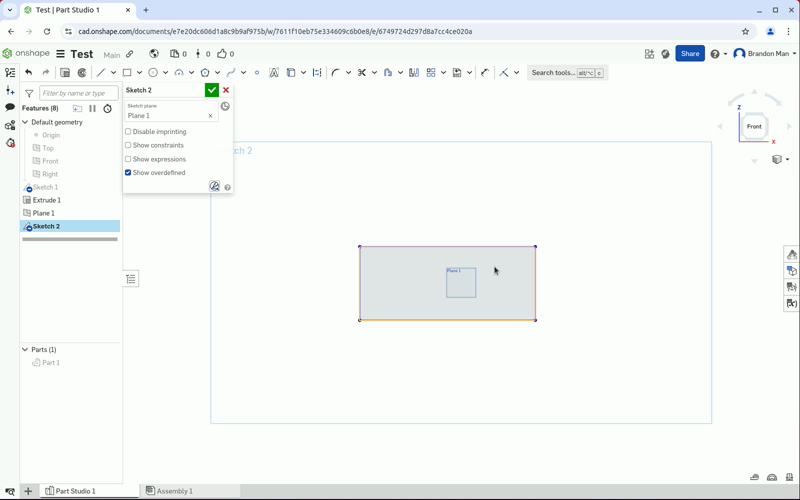
click(494, 266)
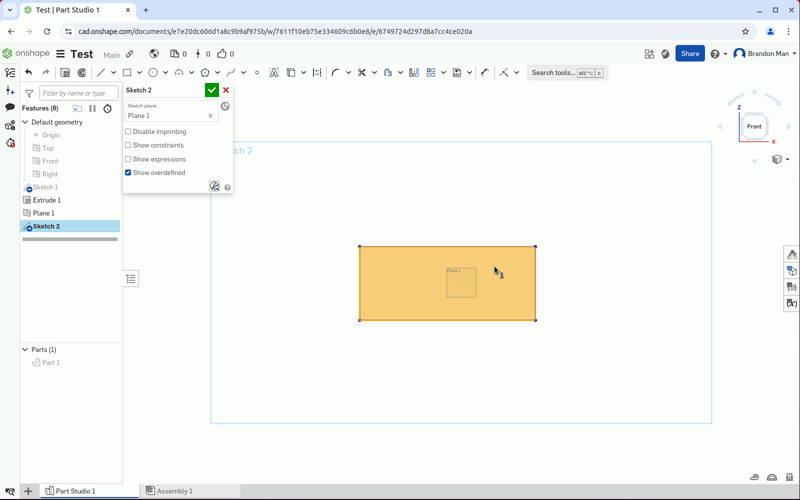
mouse_move(73, 352)
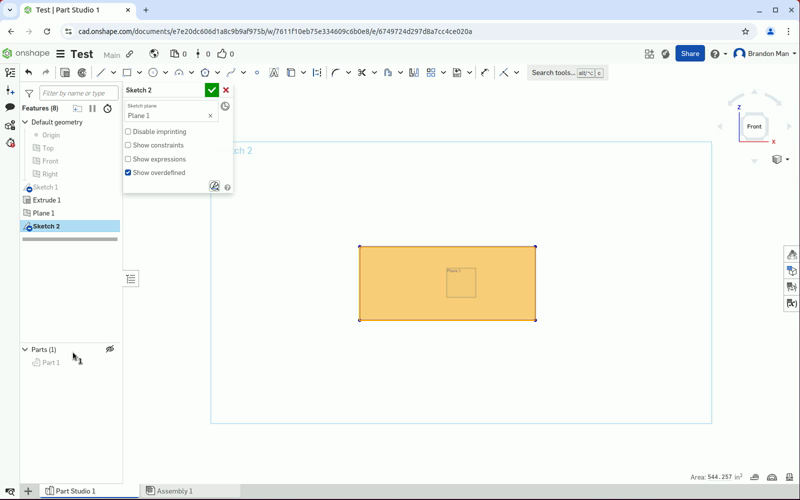
key(shift+y)
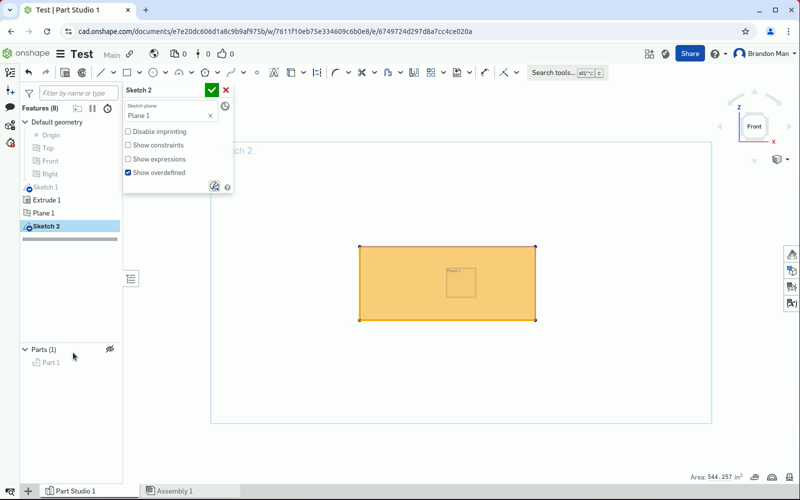
key(shift+e)
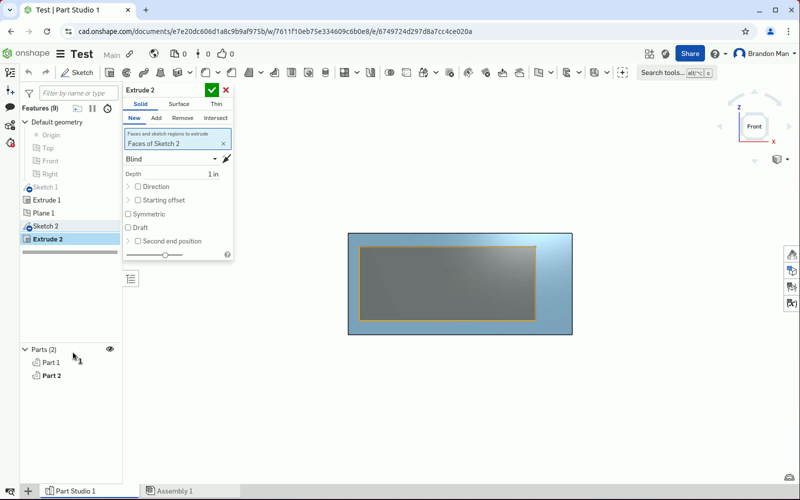
mouse_move(143, 106)
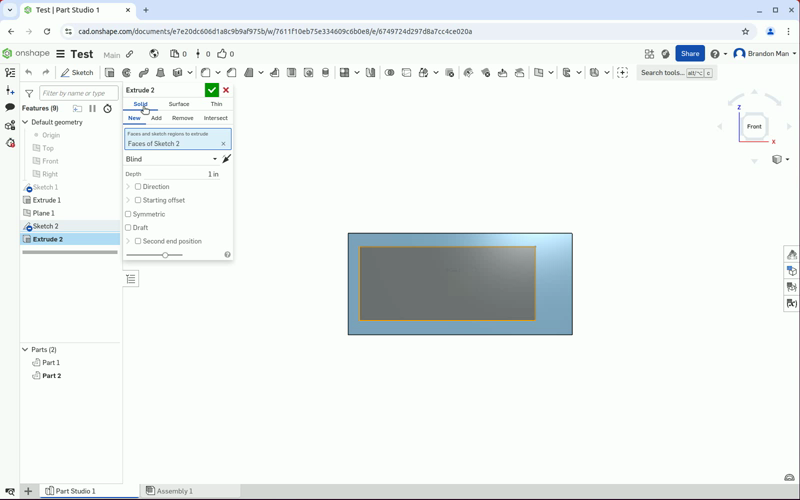
click(143, 106)
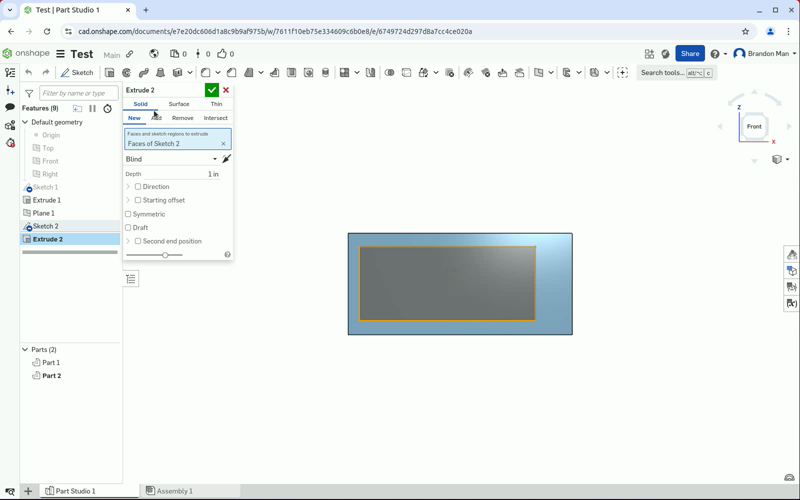
mouse_move(186, 120)
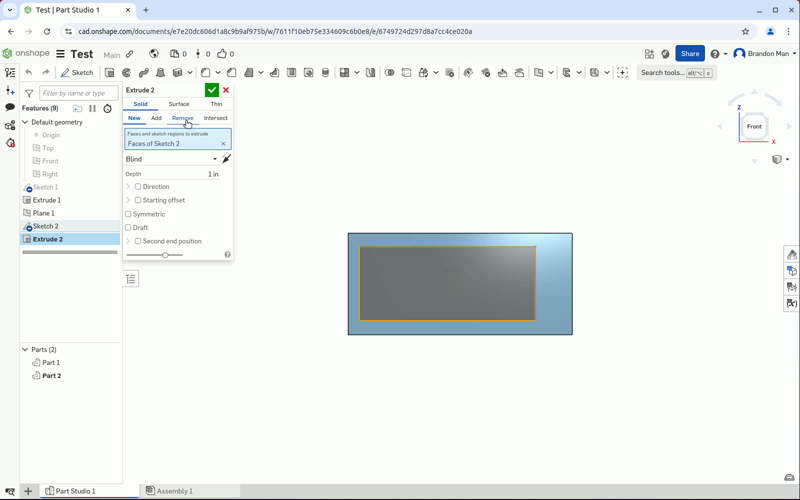
click(186, 120)
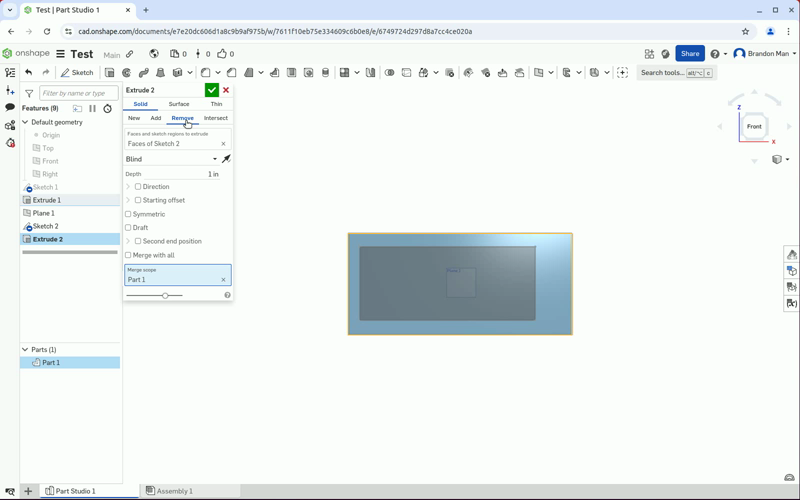
key(tab, 4)
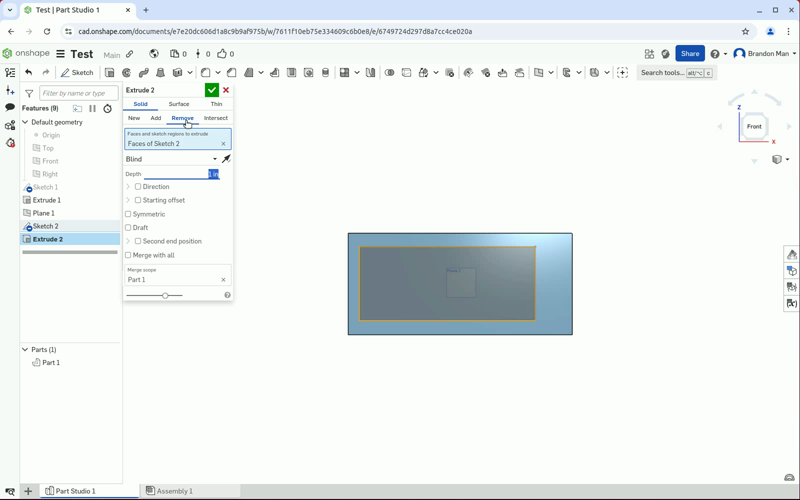
text(7.943)
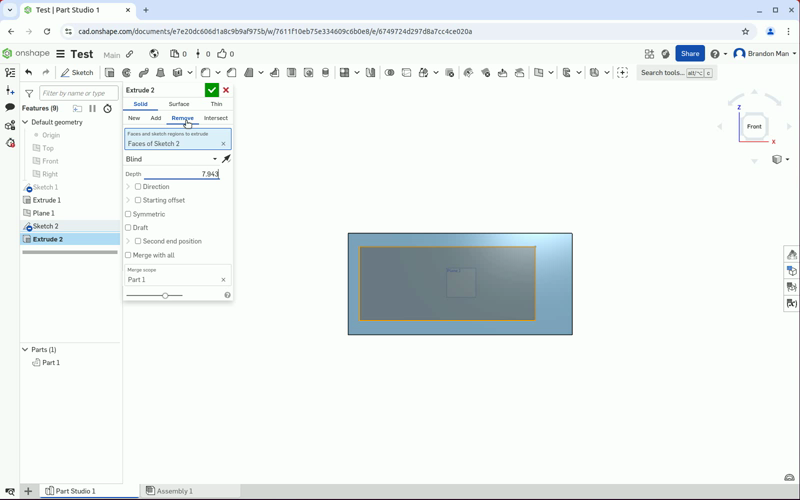
key(tab, 6)
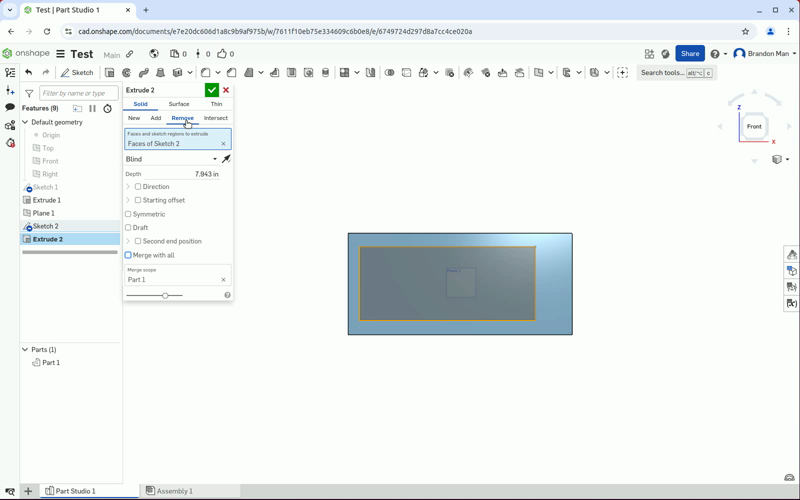
key(space)
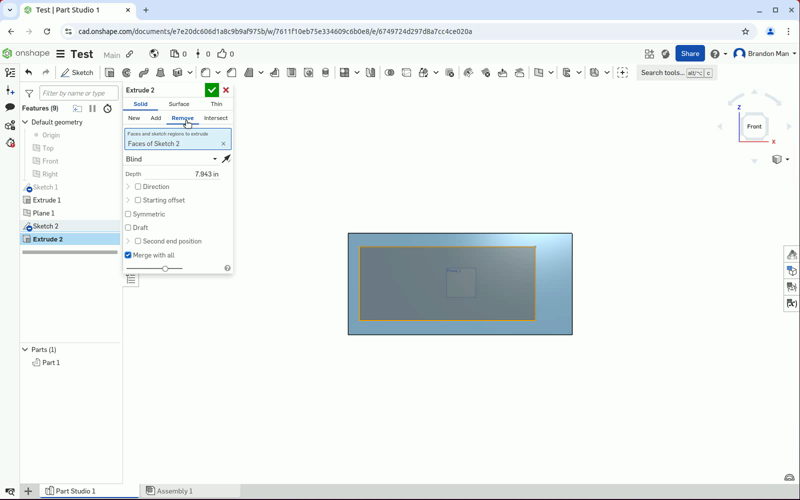
key(enter)
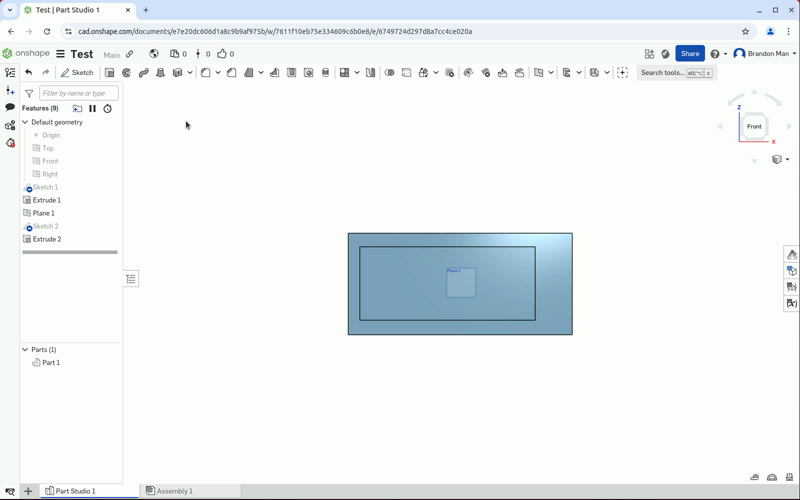
key(shift+h)
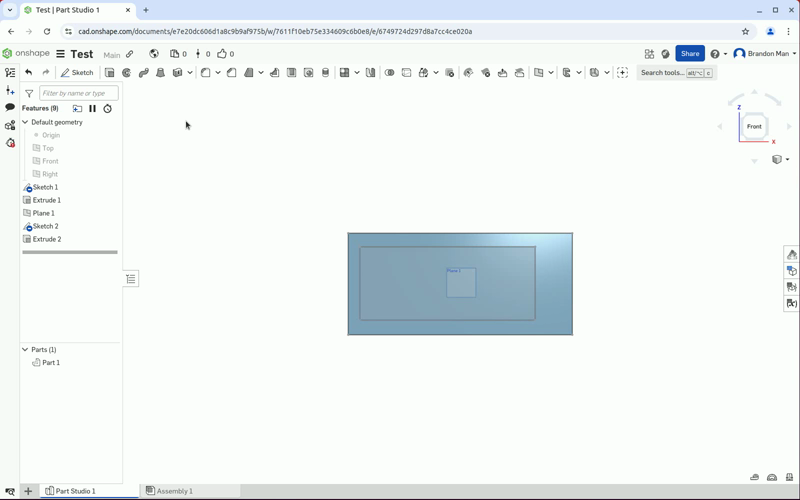
key(shift+h)
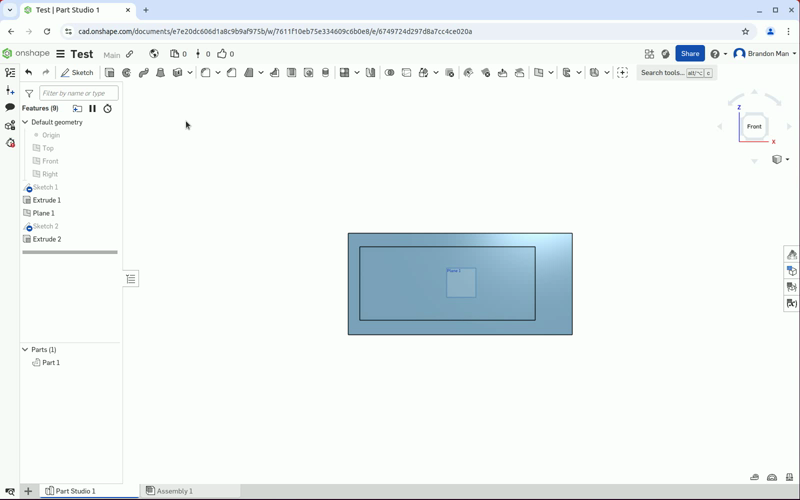
mouse_move(73, 189)
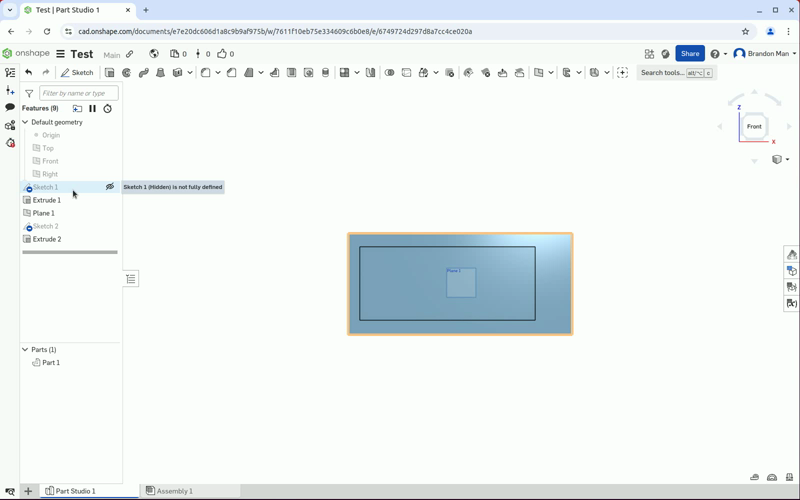
click(73, 189)
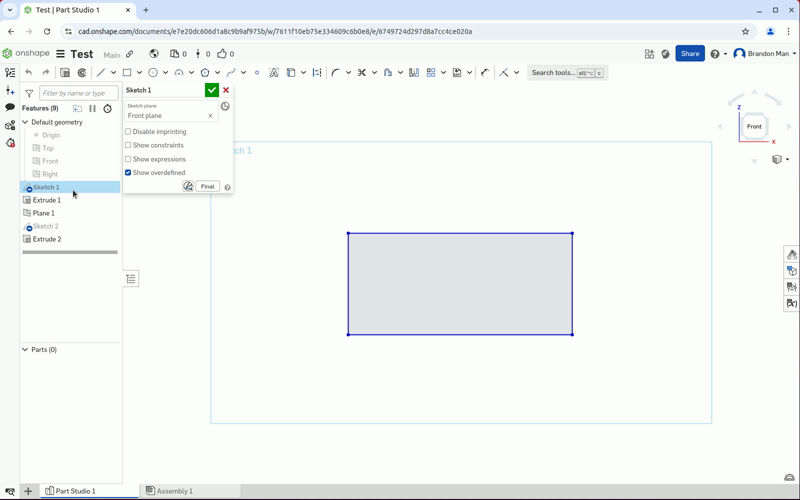
mouse_move(229, 92)
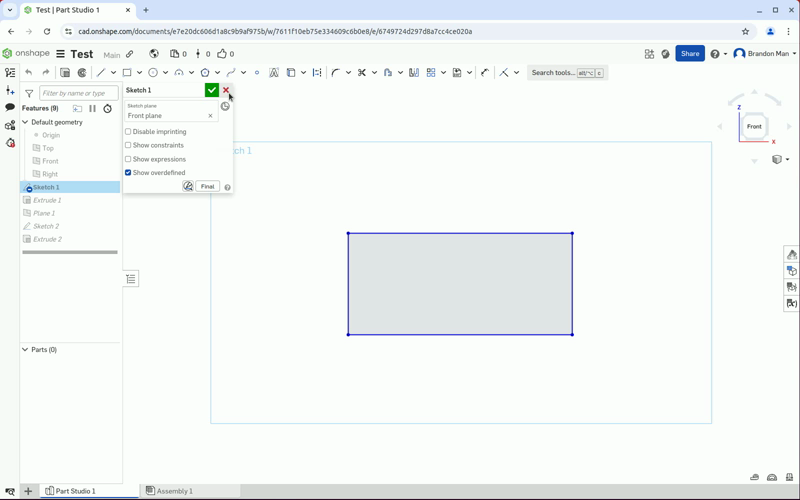
click(229, 92)
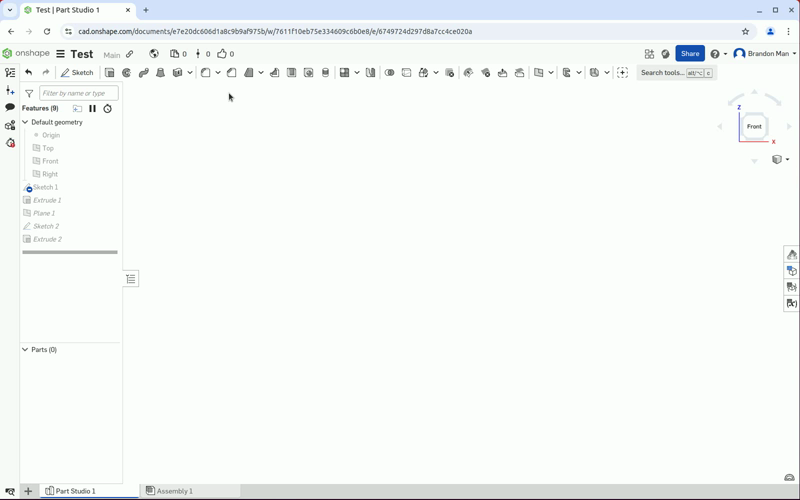
key(shift+s)
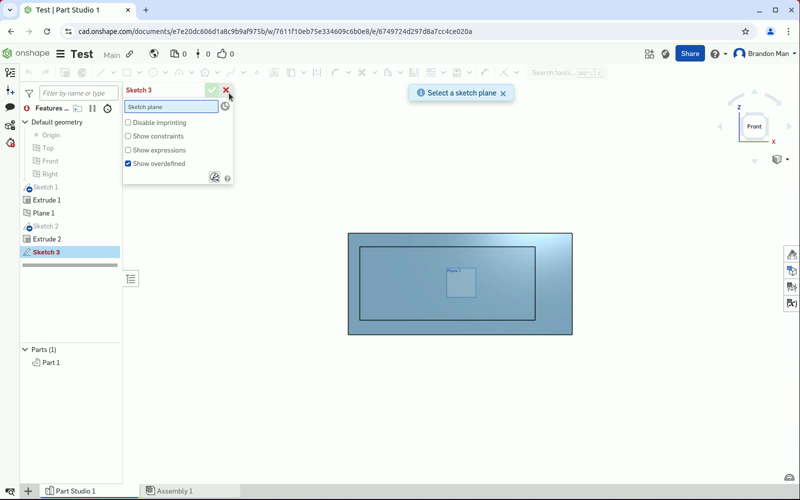
mouse_move(73, 215)
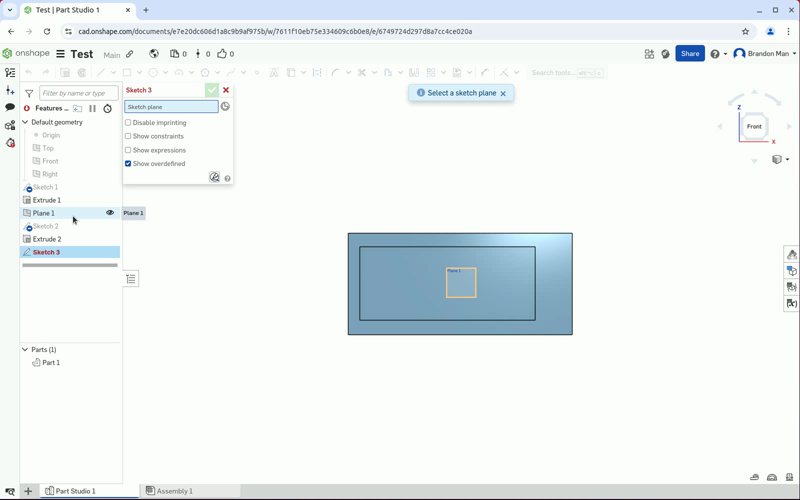
click(73, 215)
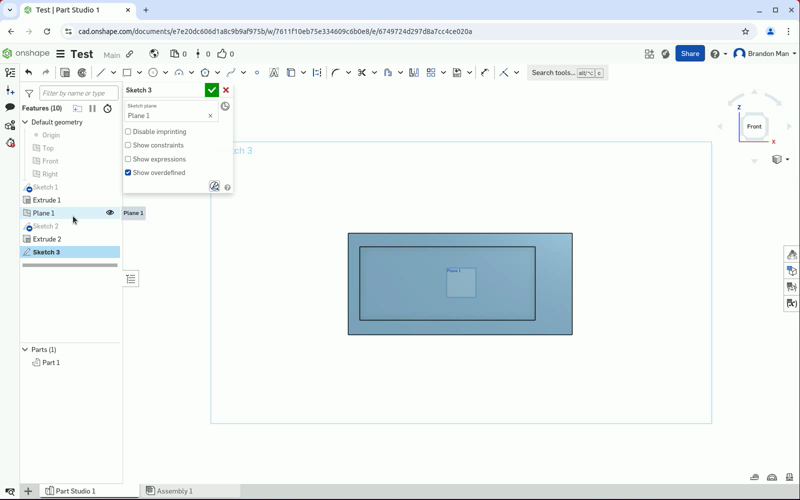
mouse_move(73, 352)
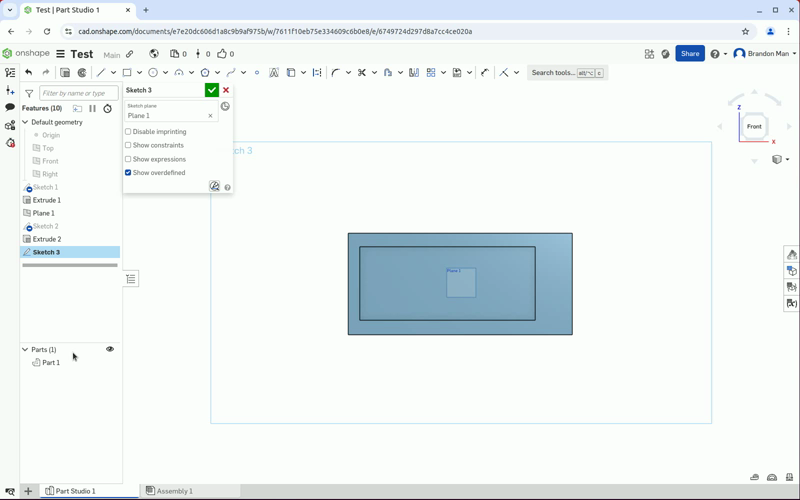
key(y)
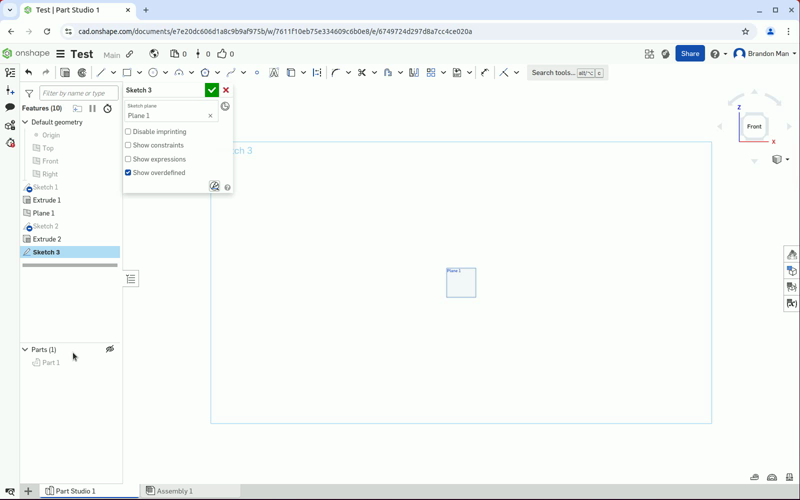
key(l)
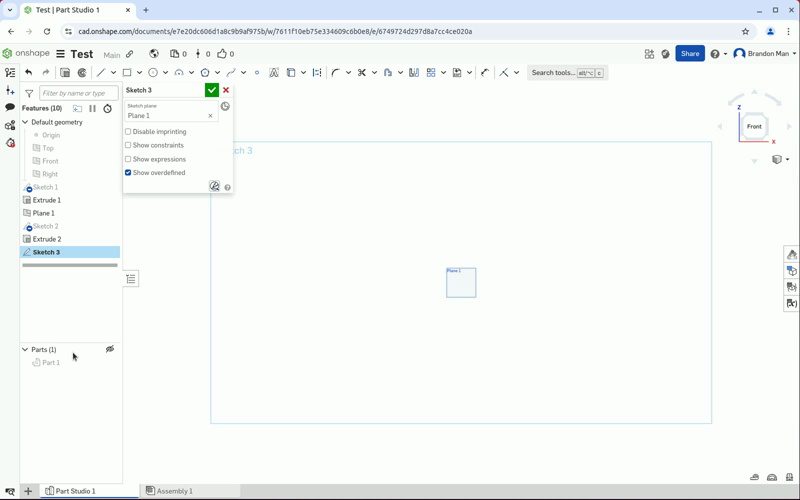
key_down(shift)
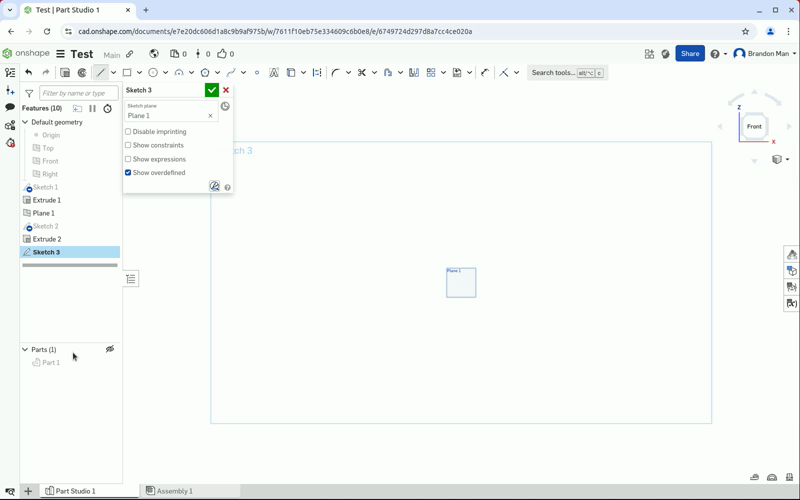
mouse_move(375, 308)
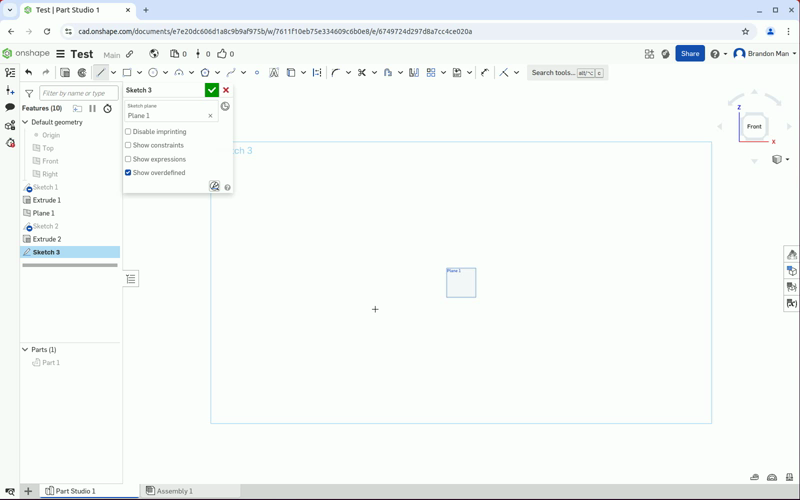
click(375, 308)
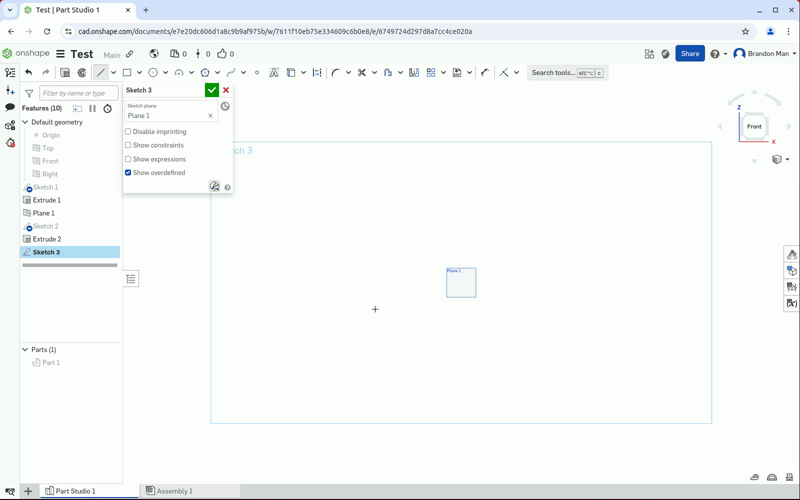
key_up(shift)
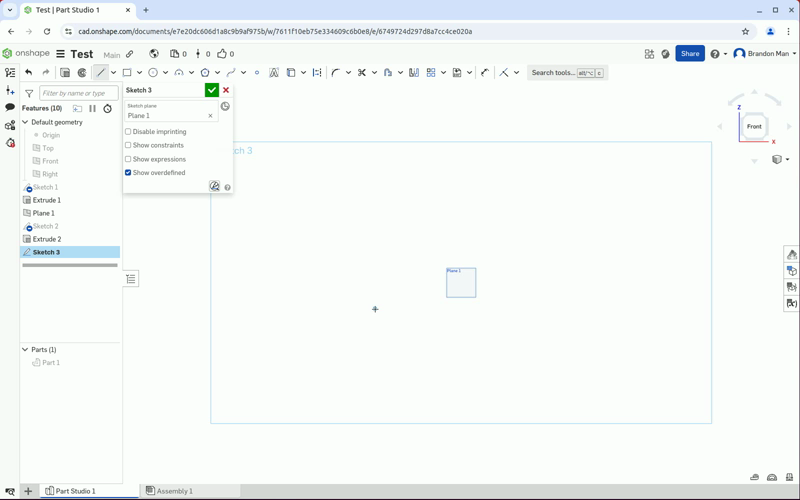
key_down(shift)
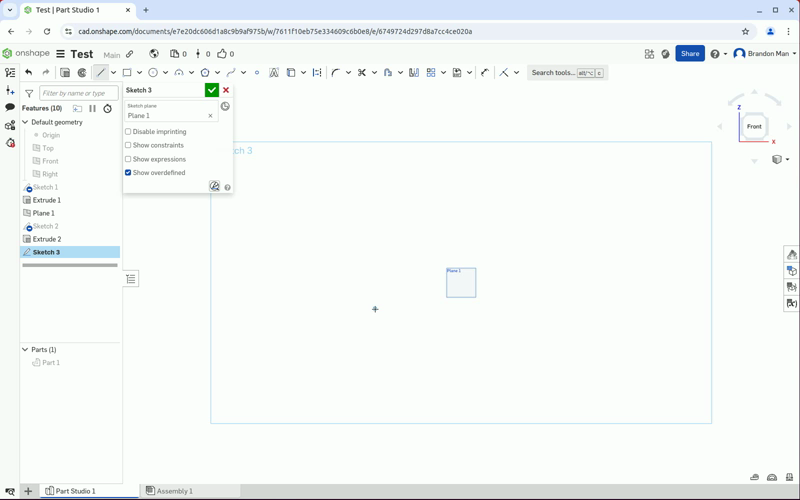
mouse_move(521, 308)
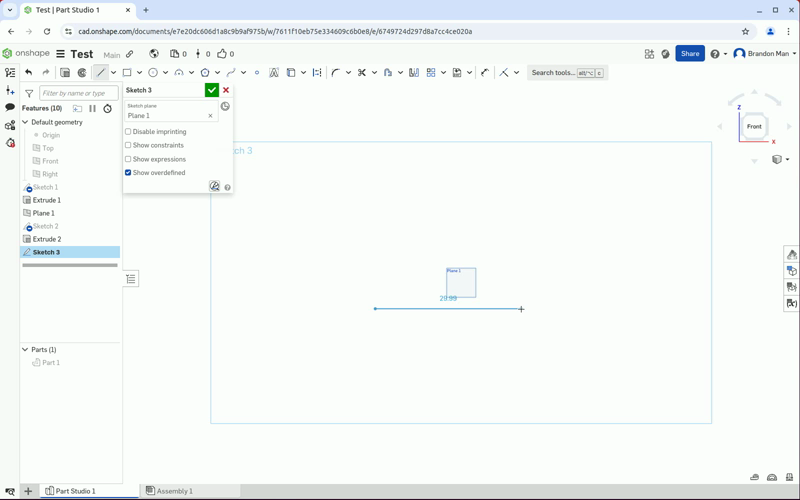
click(521, 308)
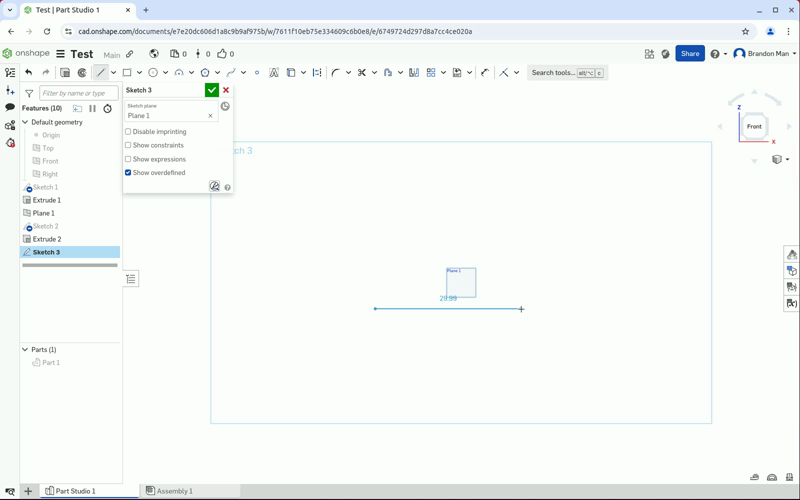
key_up(shift)
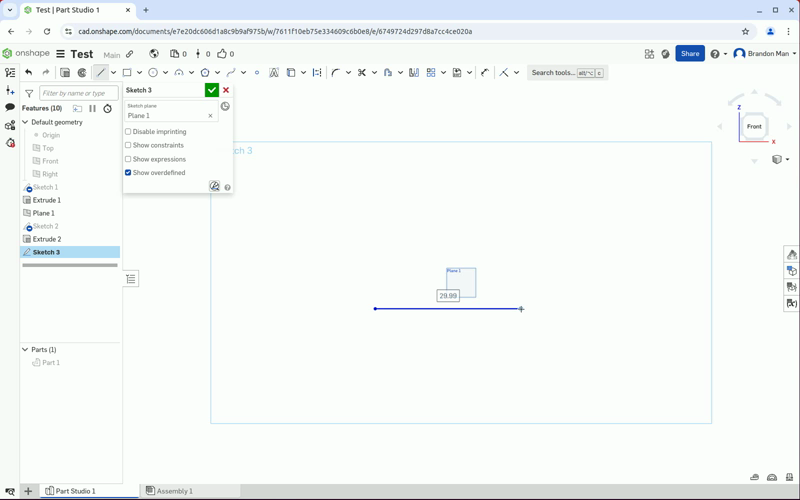
key_down(shift)
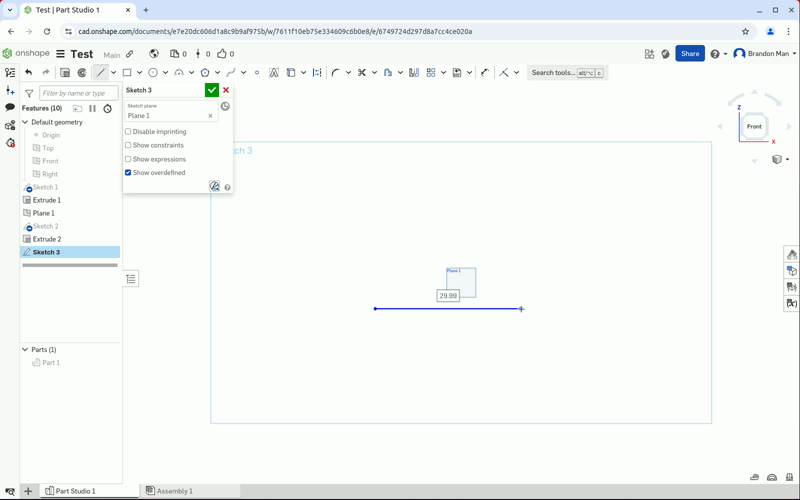
mouse_move(551, 308)
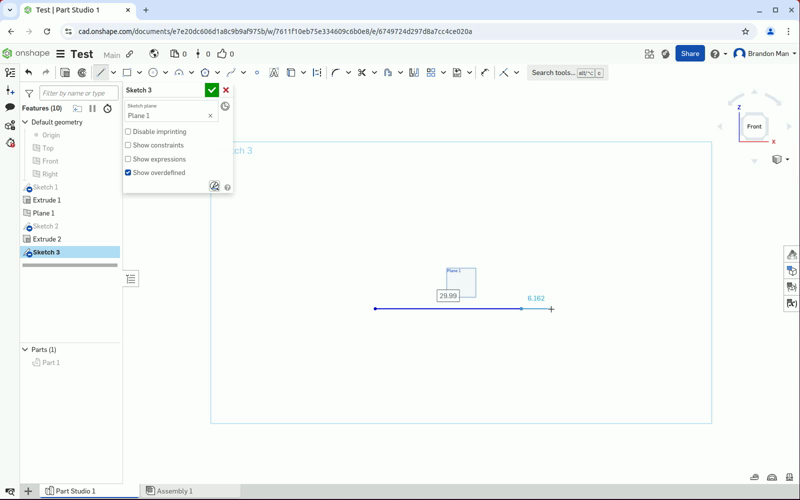
mouse_move(521, 258)
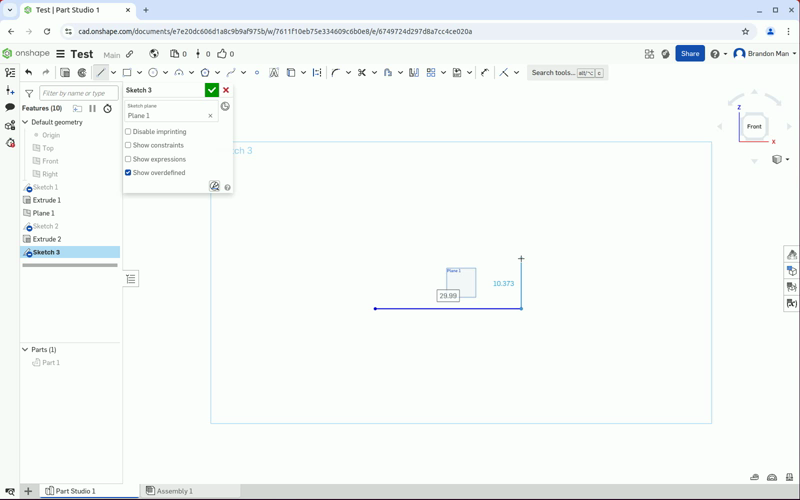
click(521, 258)
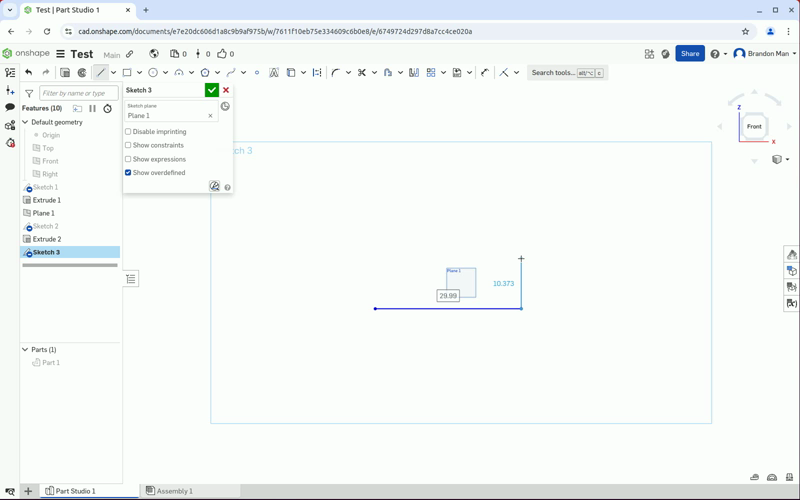
key_up(shift)
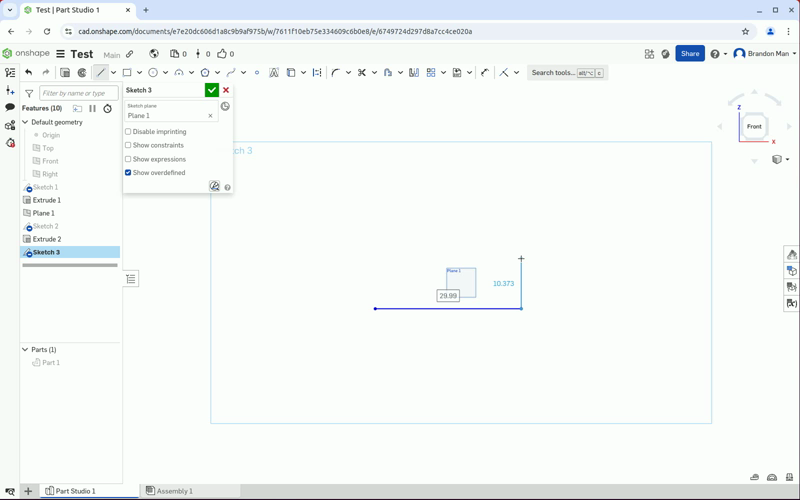
key_down(shift)
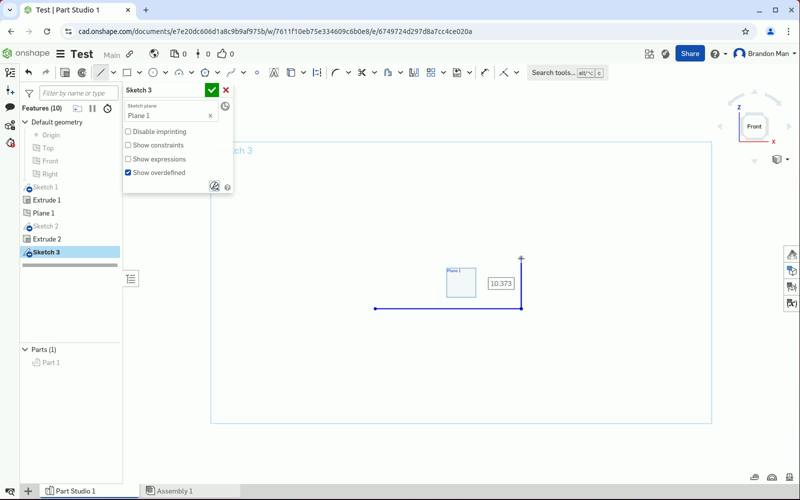
mouse_move(375, 258)
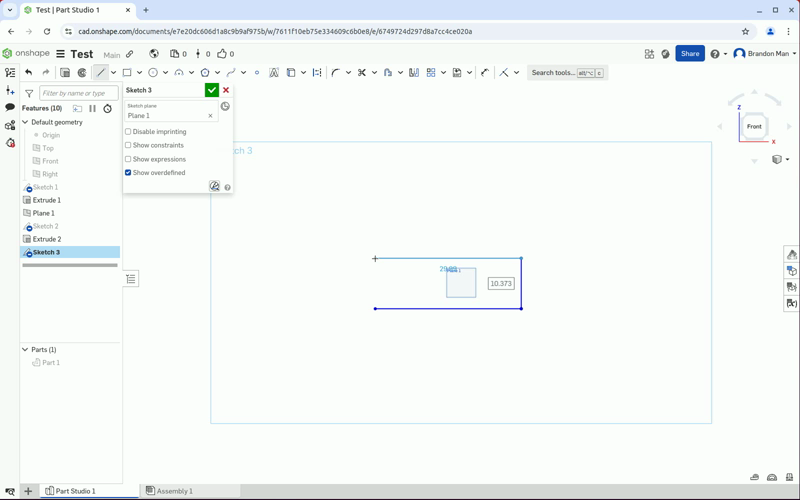
click(375, 258)
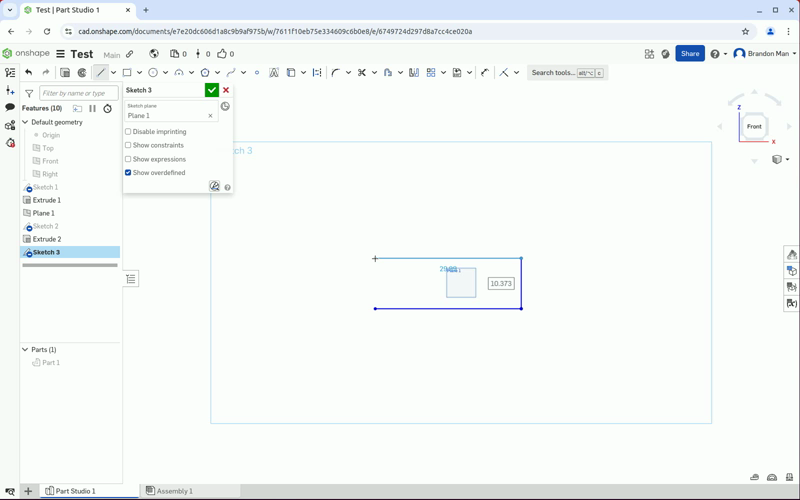
key_up(shift)
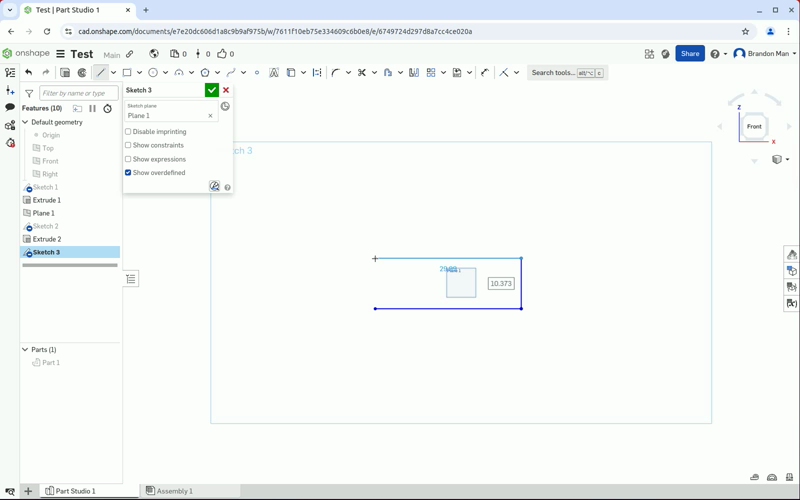
mouse_move(405, 258)
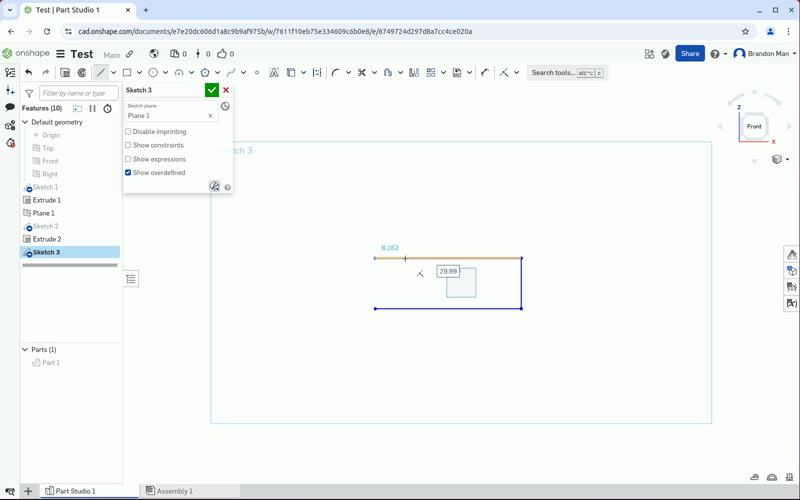
key_down(shift)
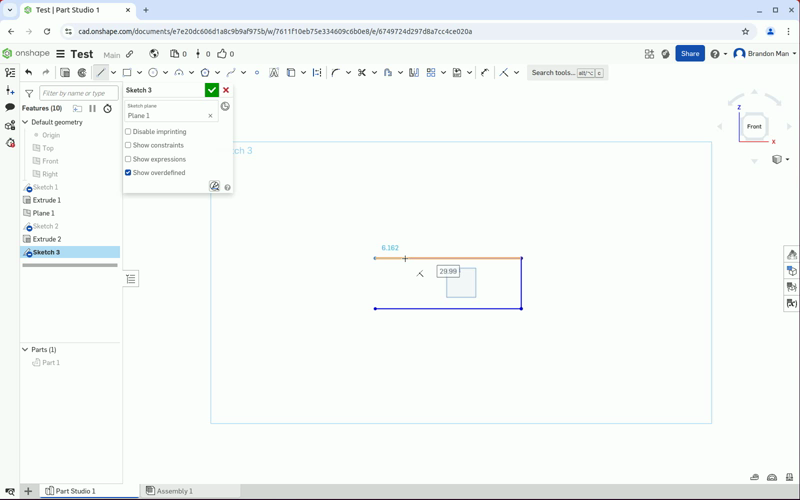
mouse_move(375, 308)
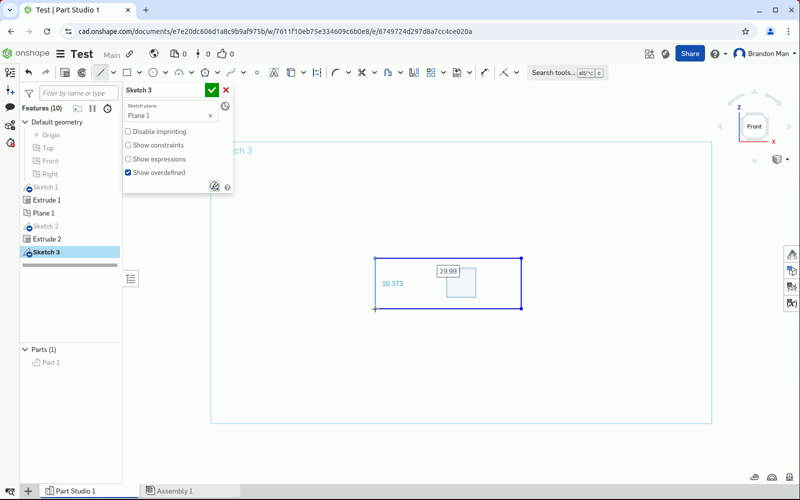
key_up(shift)
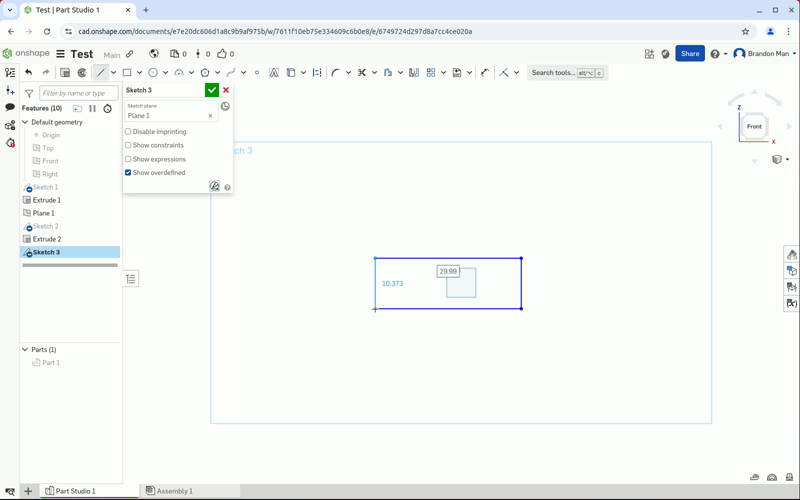
click(375, 308)
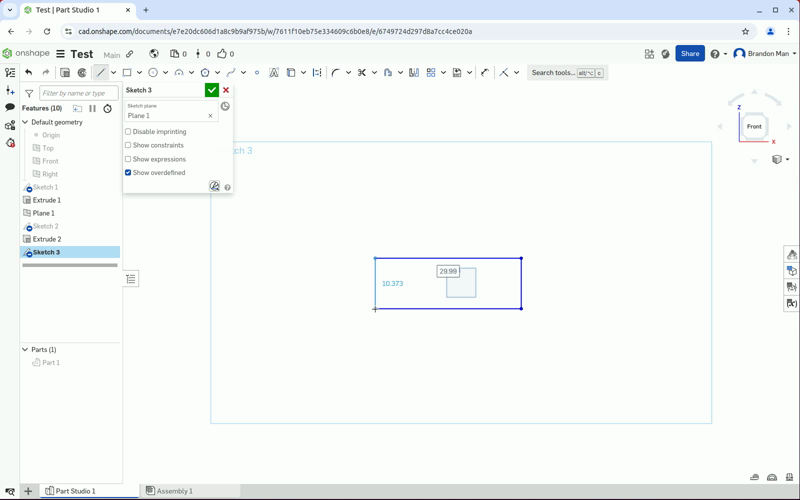
key(esc)
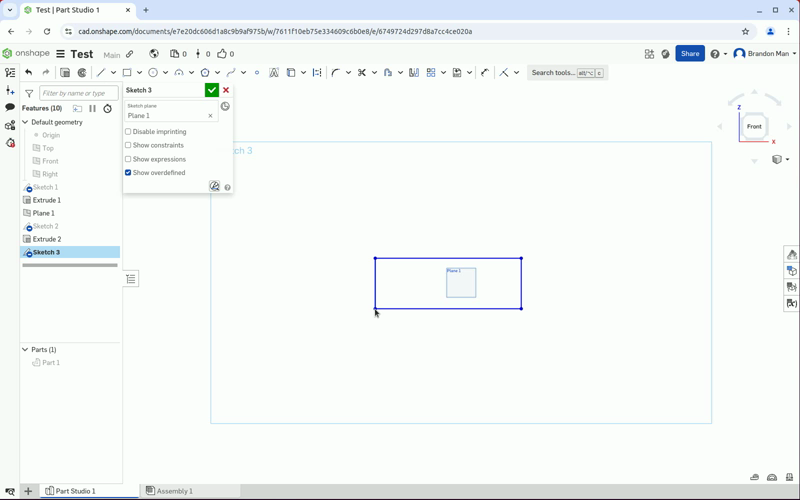
mouse_move(510, 282)
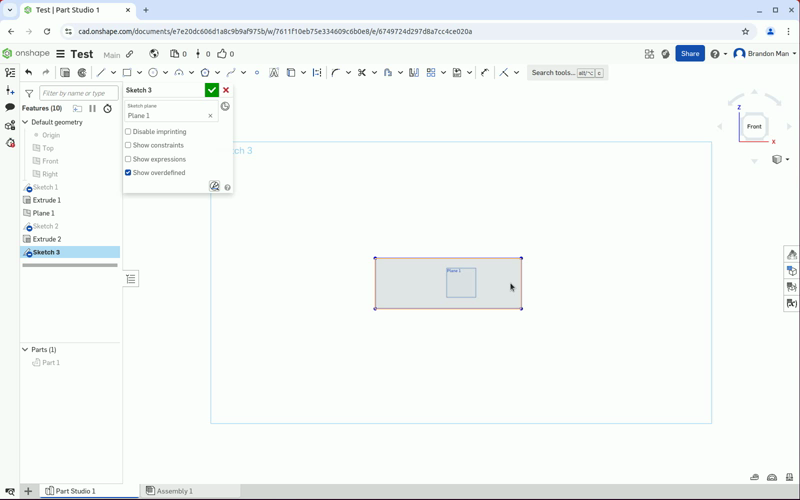
click(510, 282)
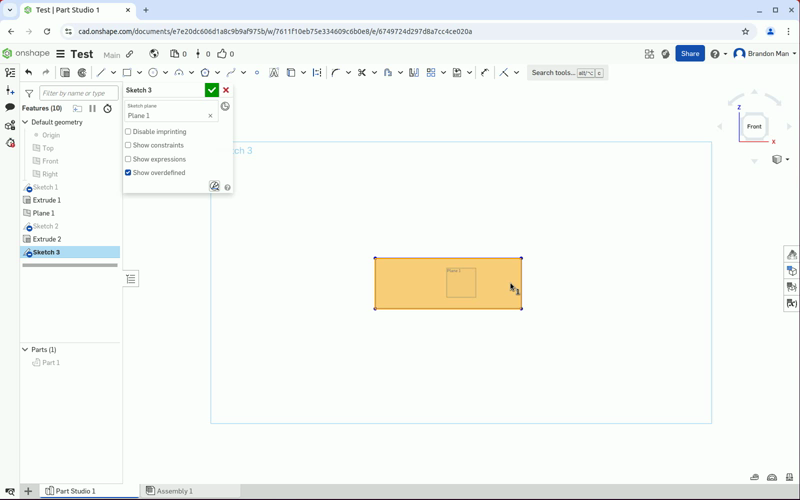
mouse_move(73, 352)
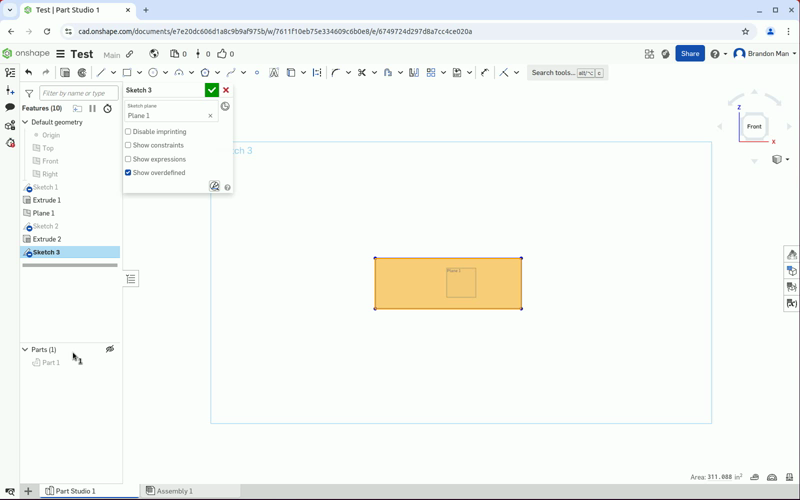
key(shift+y)
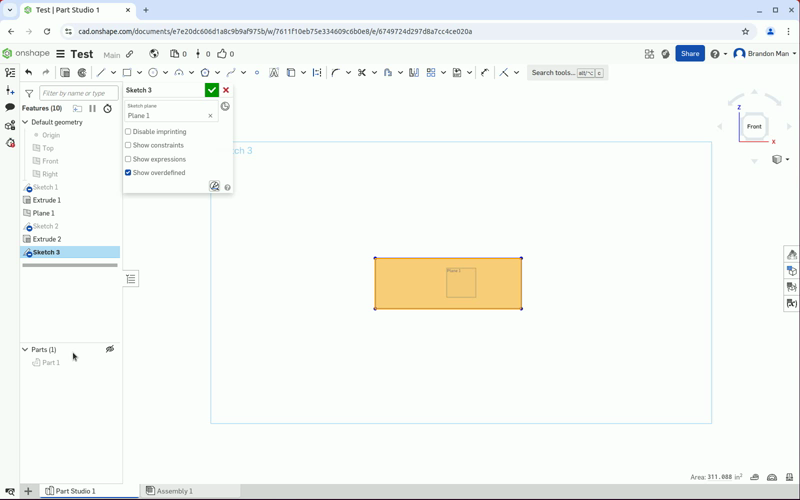
key(shift+e)
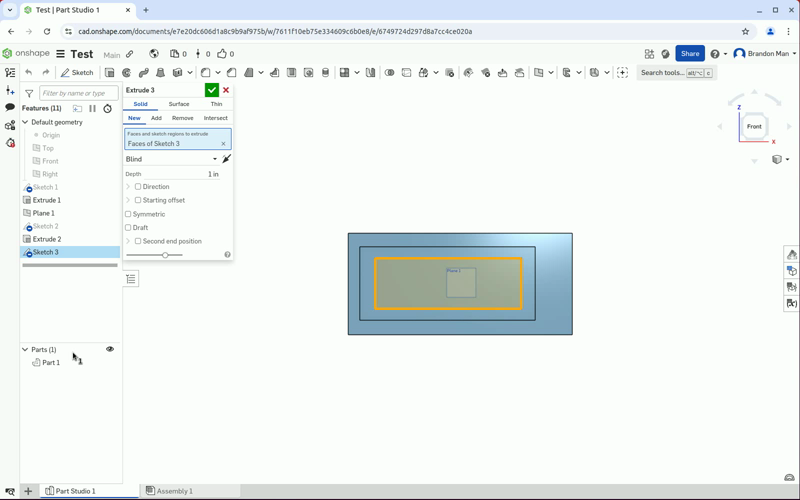
mouse_move(143, 106)
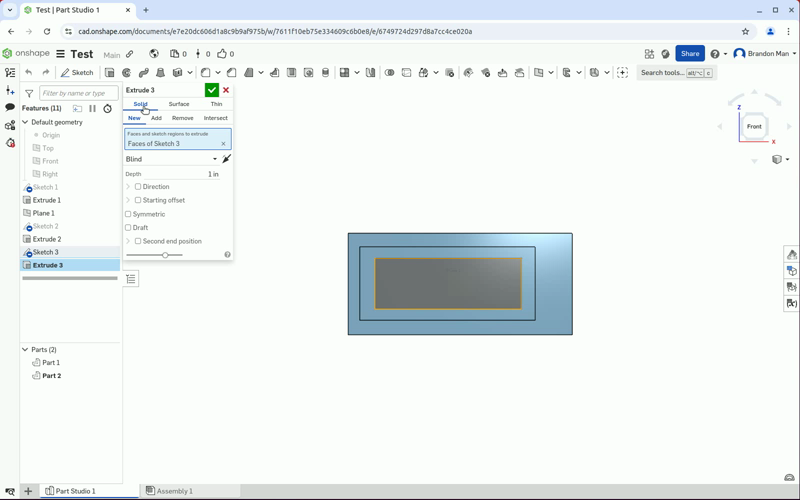
click(143, 106)
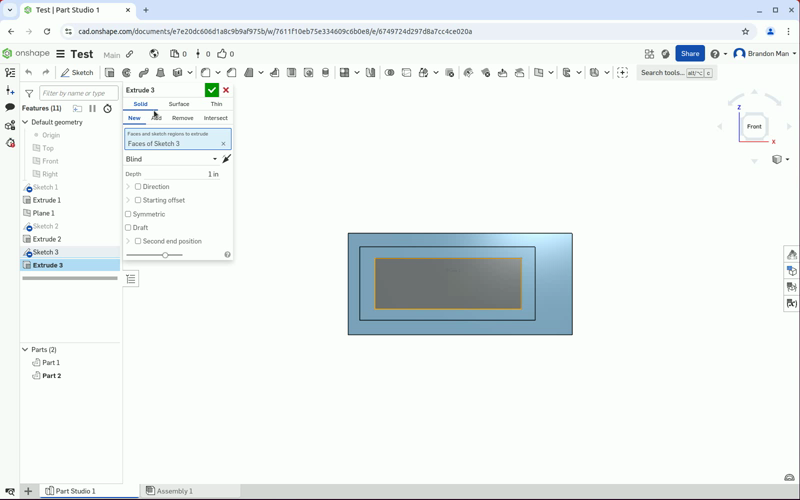
mouse_move(186, 120)
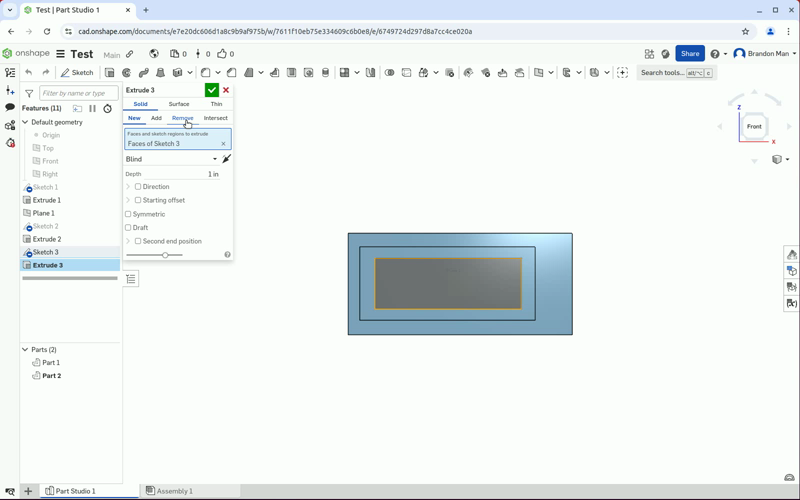
click(186, 120)
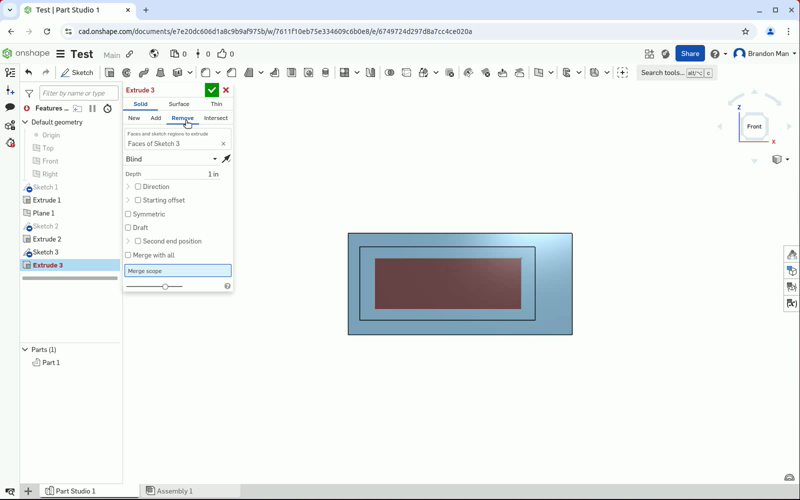
key(tab, 4)
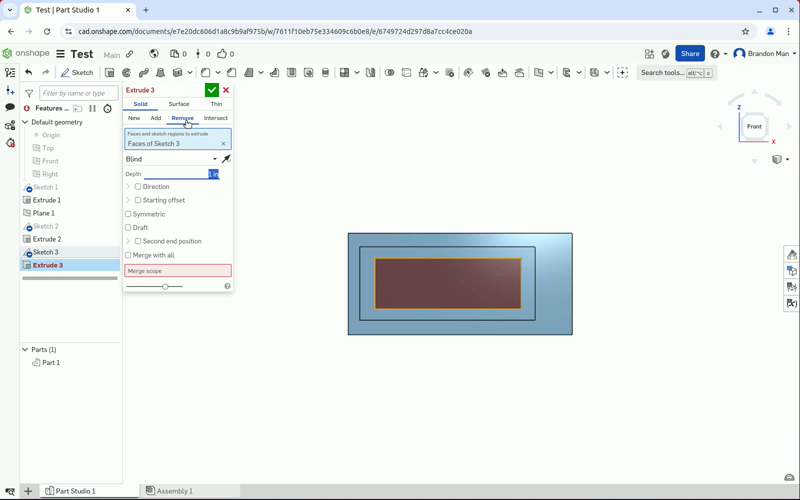
text(10.351)
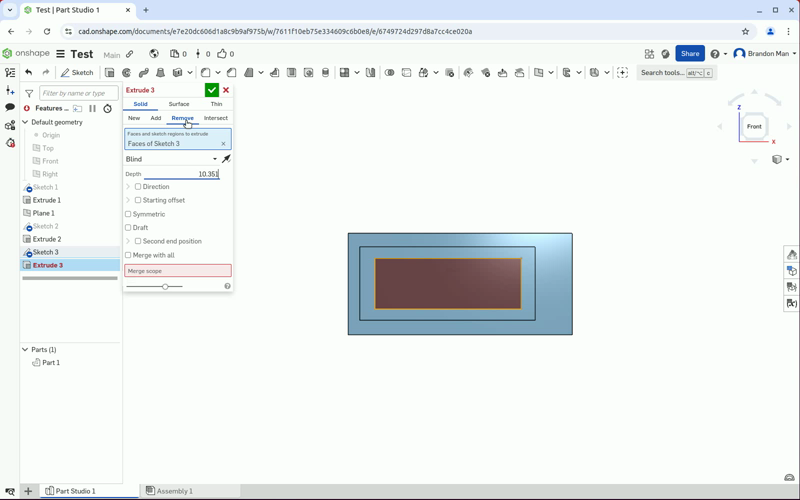
key(tab, 6)
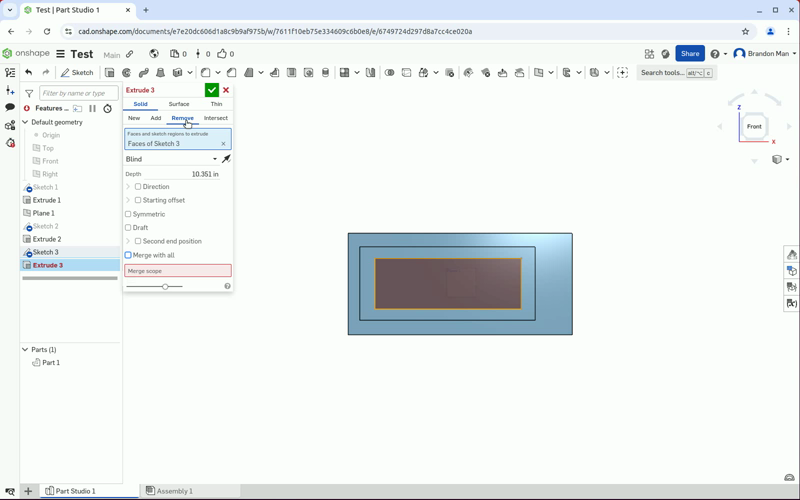
key(space)
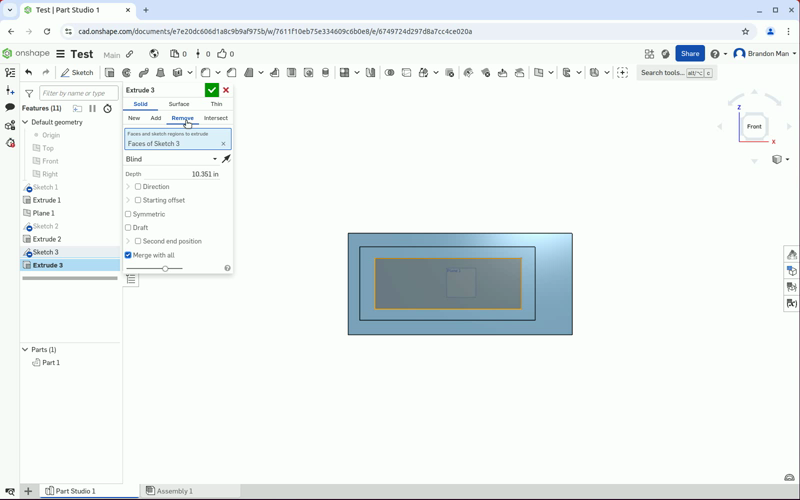
key(enter)
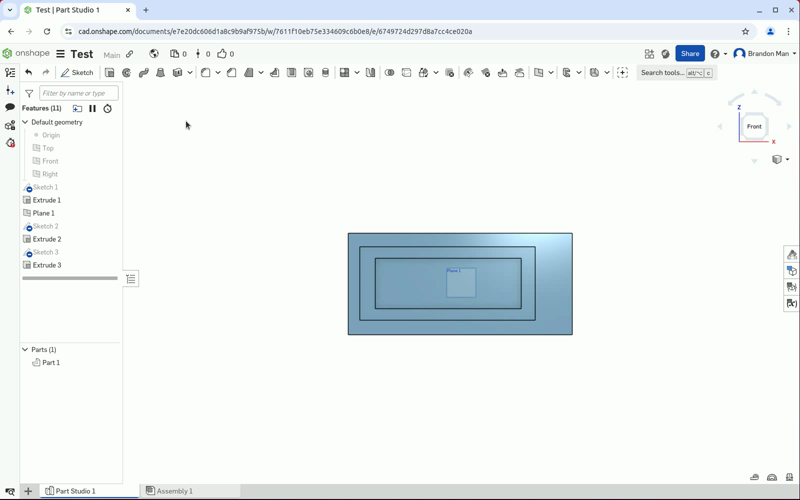
key(shift+h)
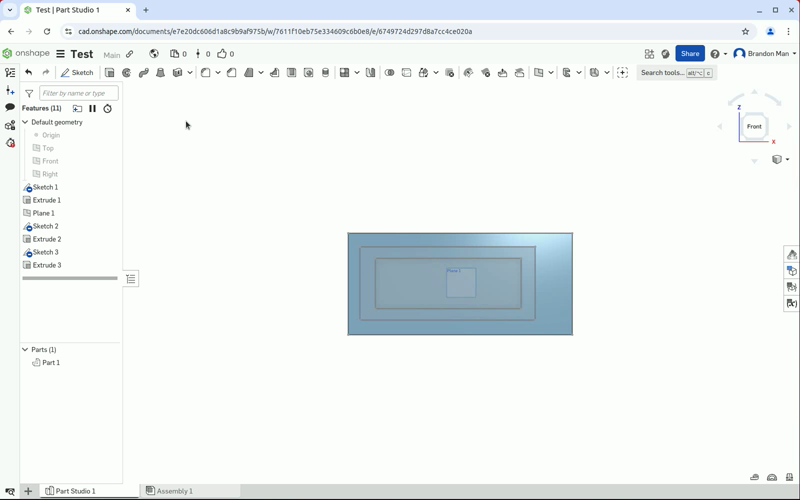
key(shift+h)
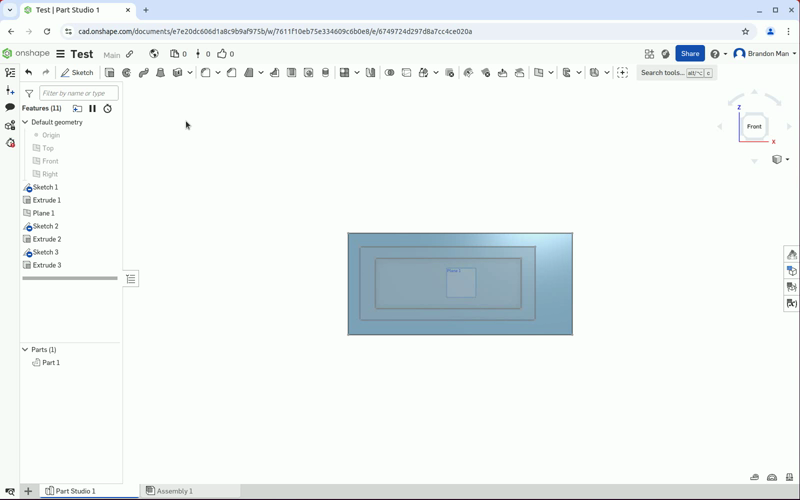
key(shift+7)
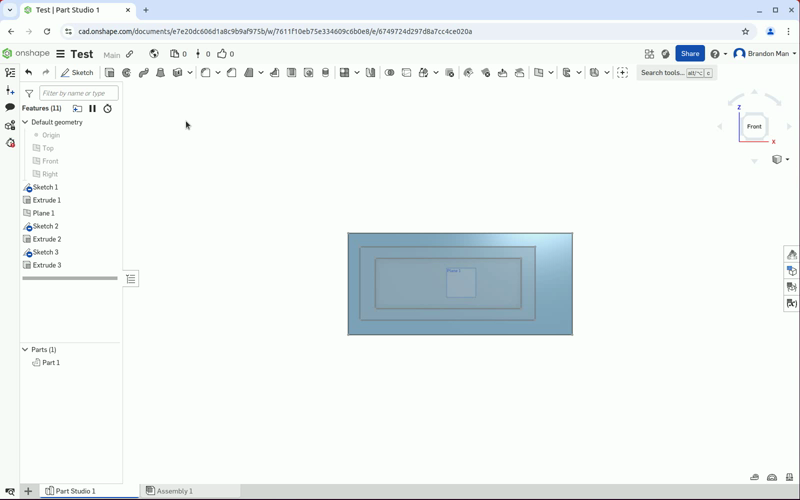
key(left, 2)
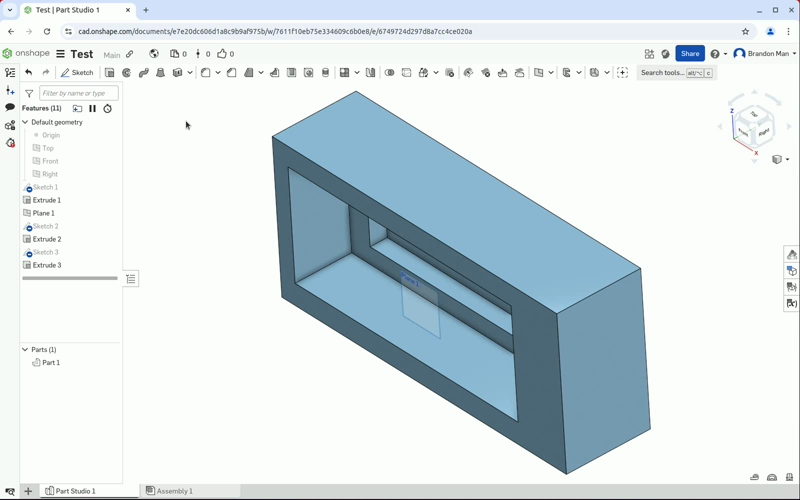
key(down, 2)
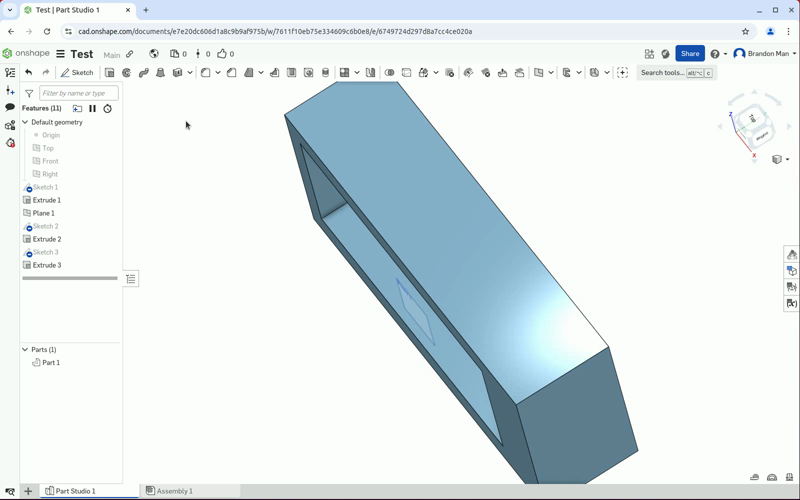
key(up, 2)
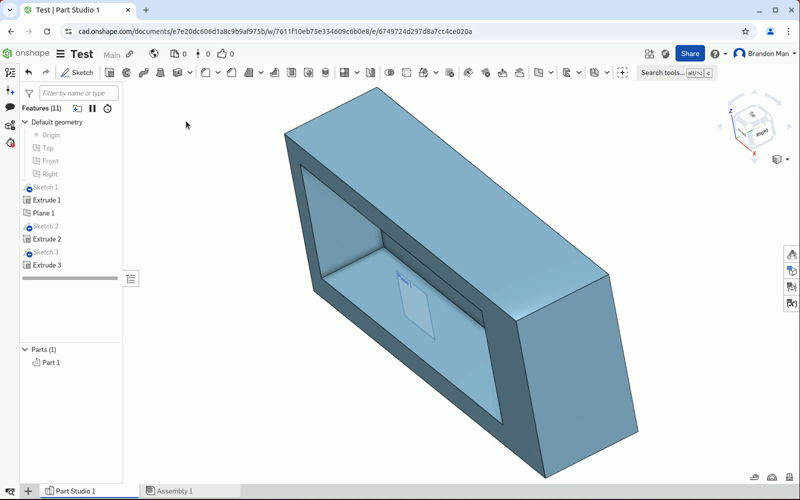
key(right, 2)
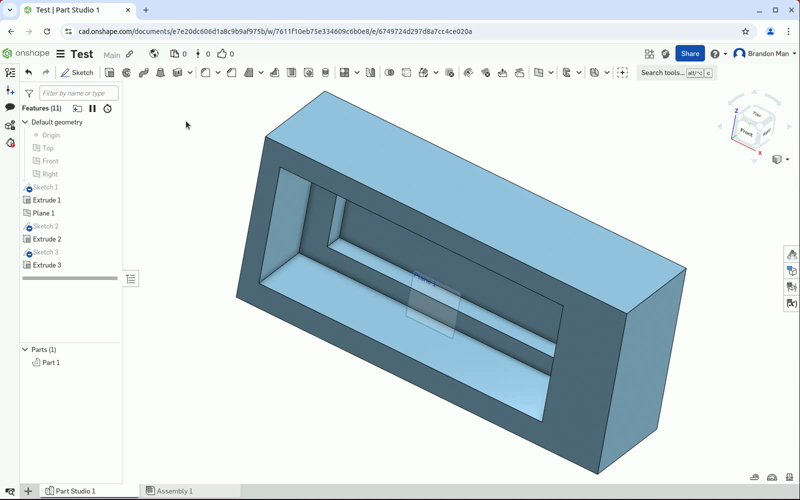
mouse_move(73, 189)
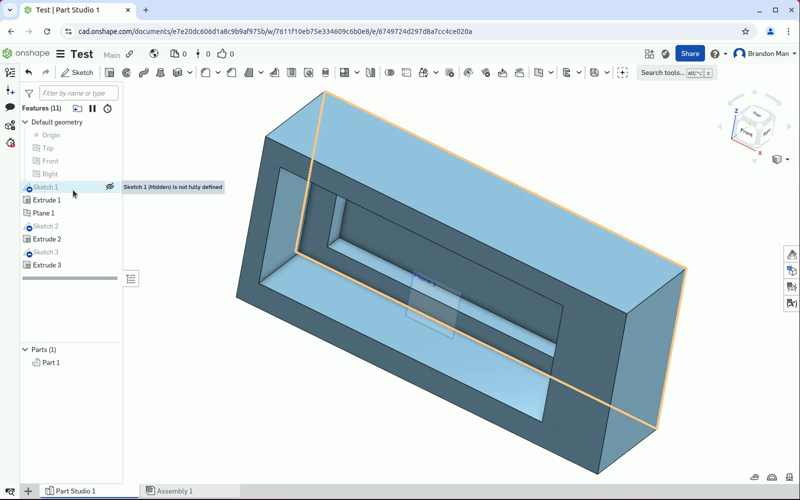
click(73, 189)